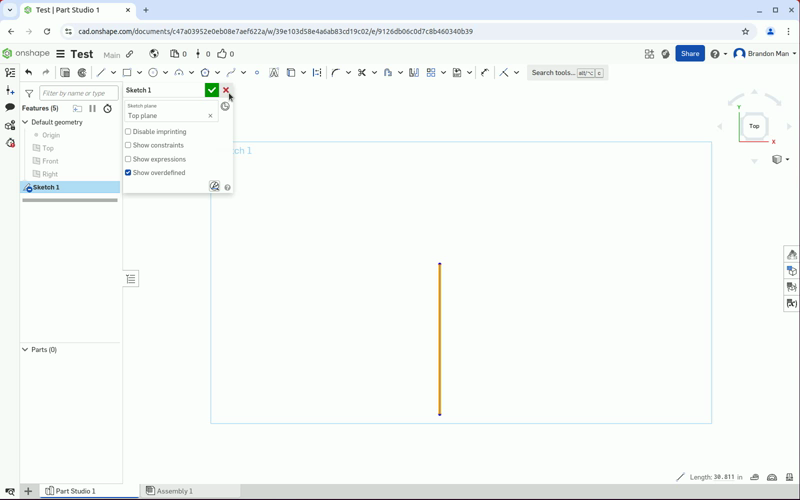
key(shift+h)
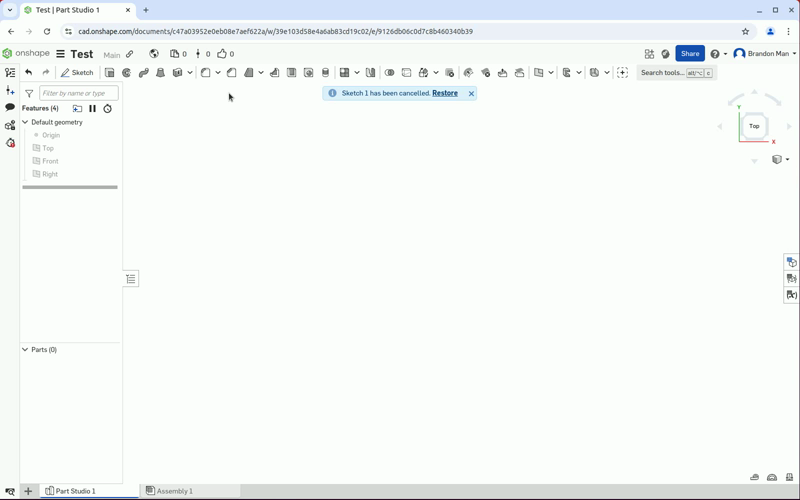
mouse_move(73, 352)
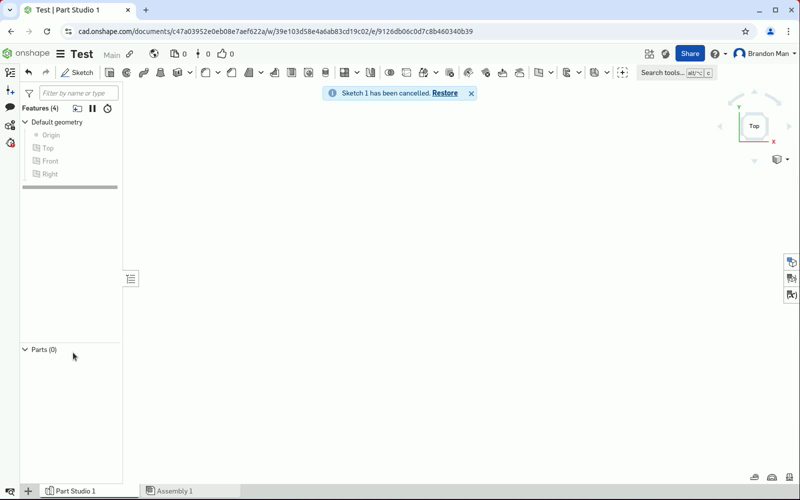
key(y)
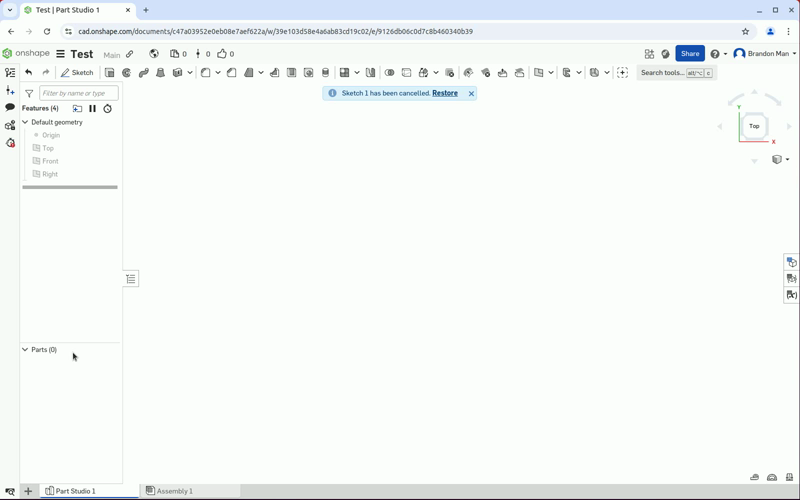
key(shift+p)
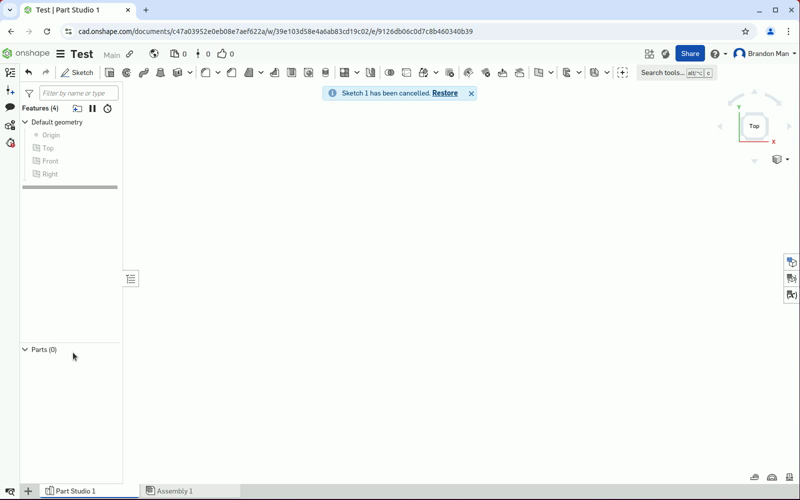
key(space)
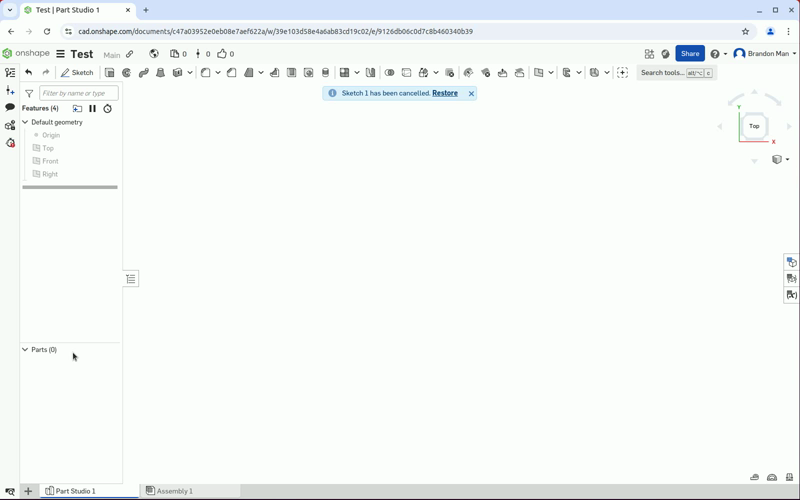
key_down(shift)
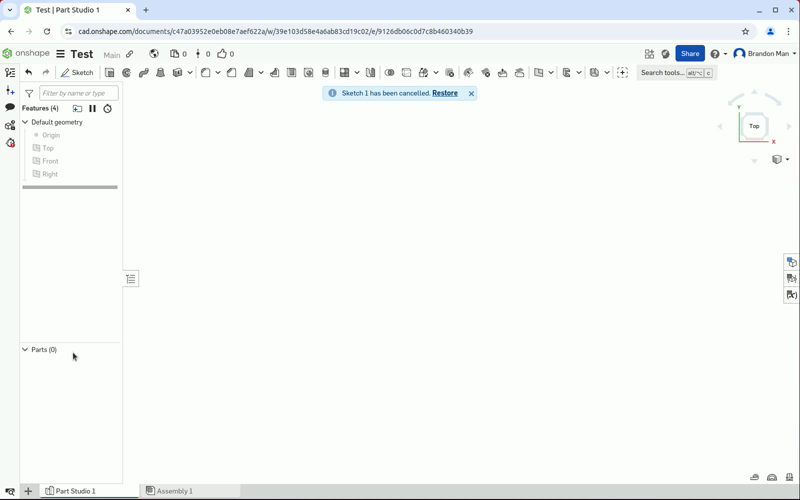
key(up)
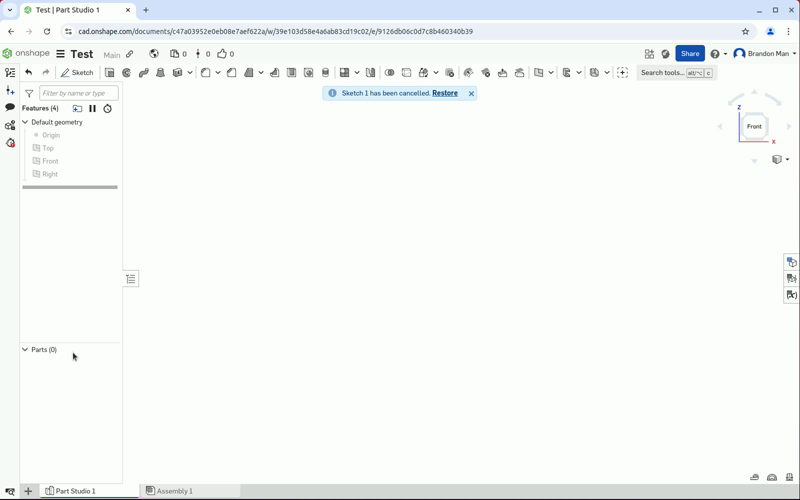
key_up(shift)
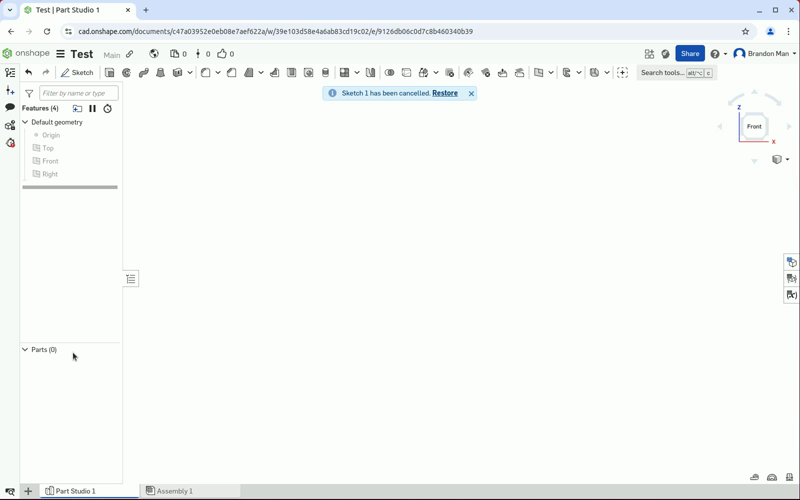
mouse_move(73, 352)
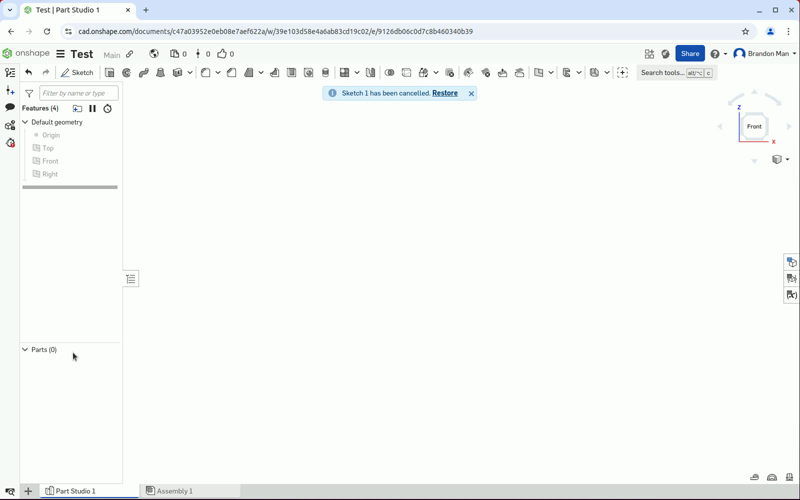
key(shift+y)
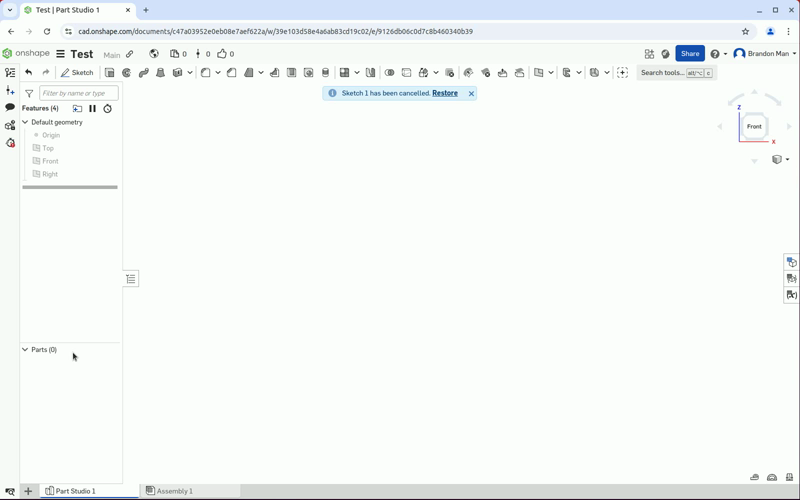
key(shift+s)
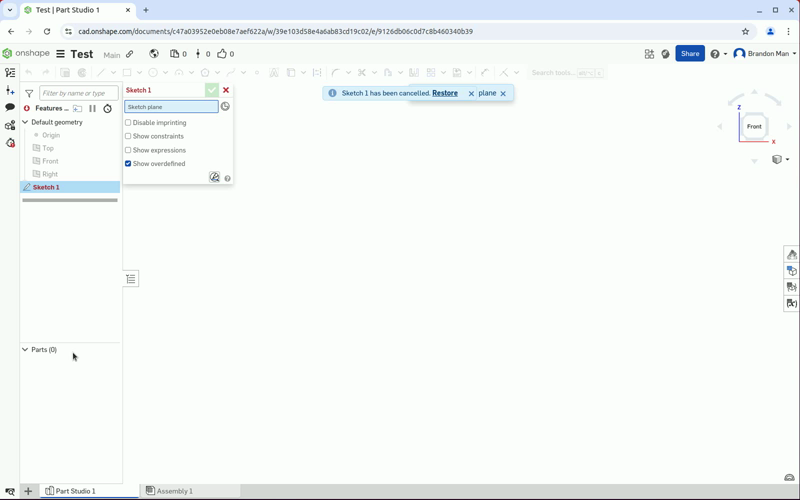
mouse_move(73, 163)
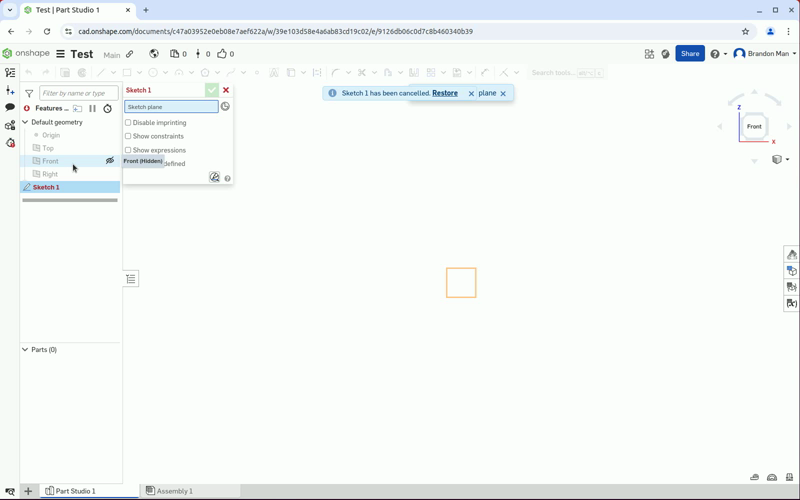
click(73, 163)
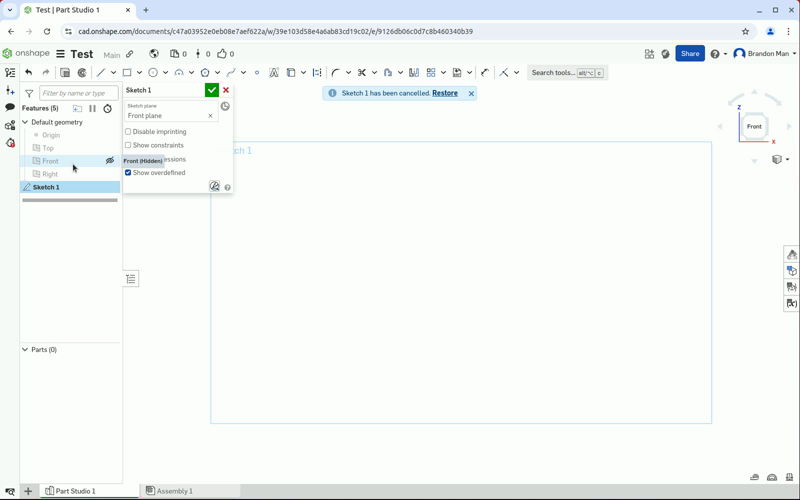
mouse_move(73, 352)
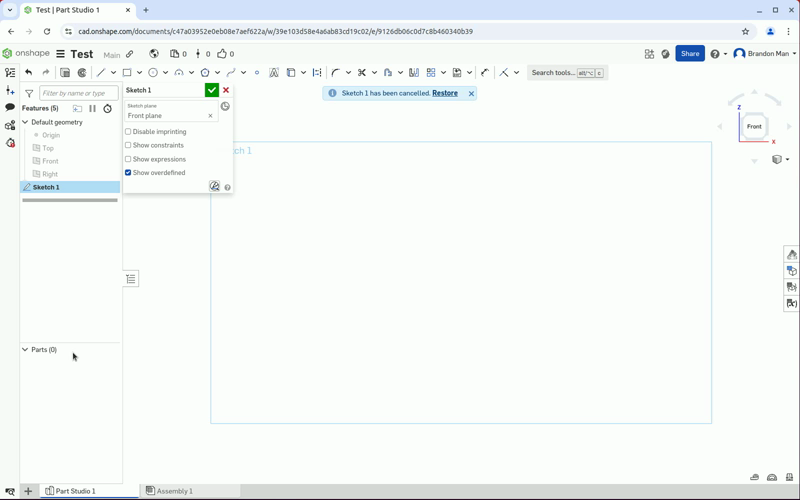
key(y)
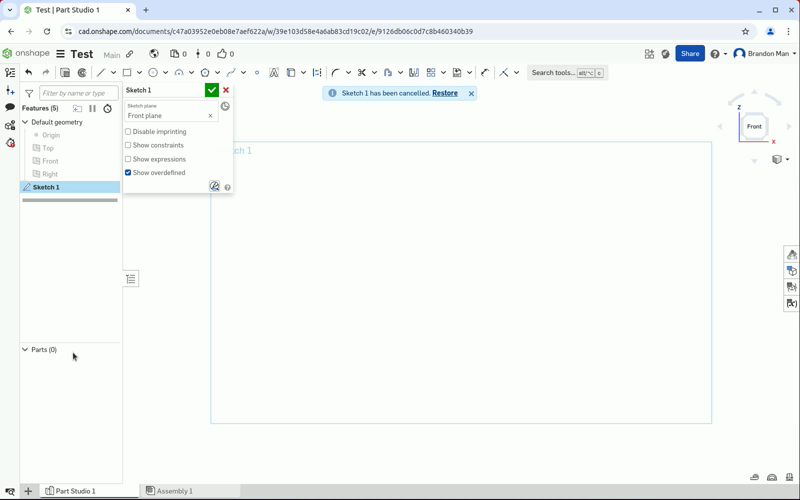
key(c)
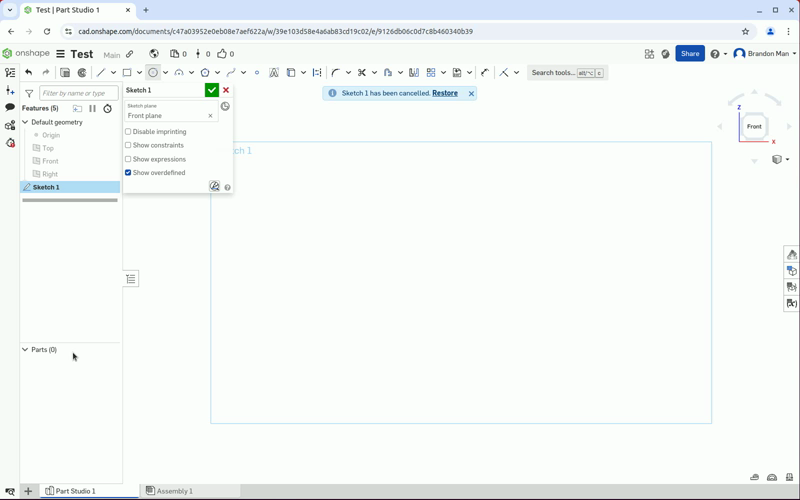
key_down(shift)
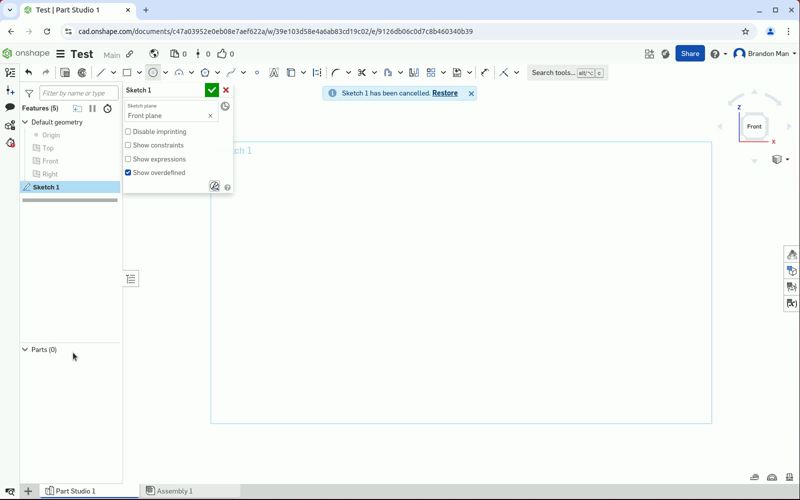
mouse_move(460, 282)
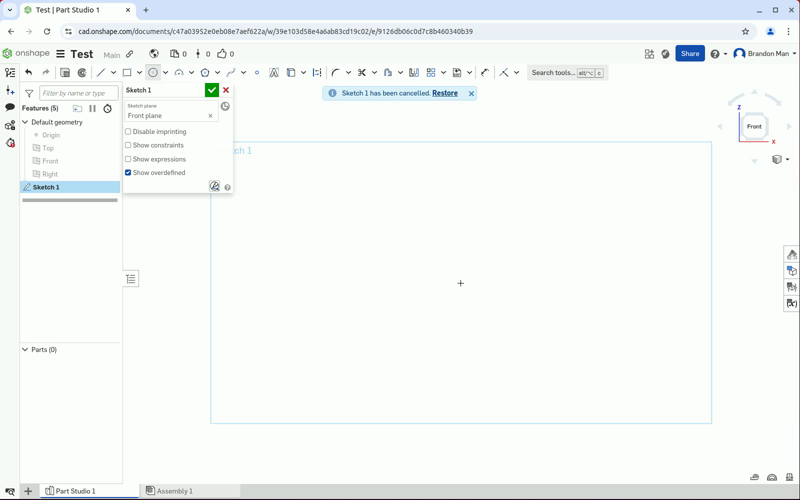
click(460, 282)
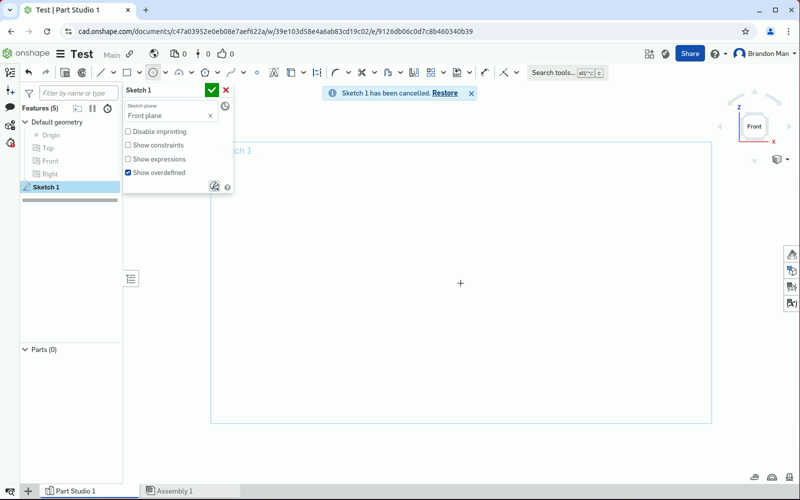
key_up(shift)
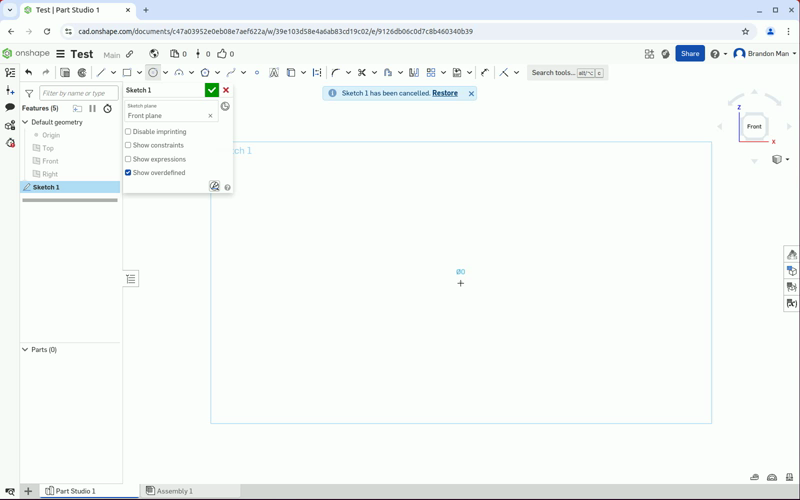
mouse_move(465, 282)
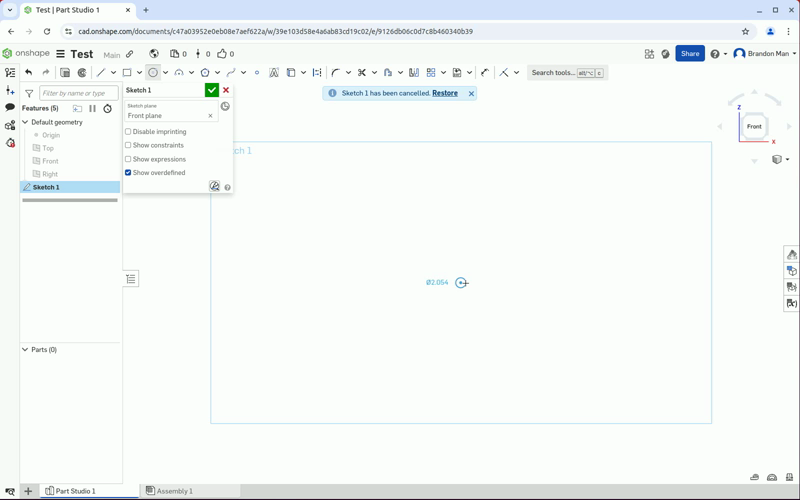
click(465, 282)
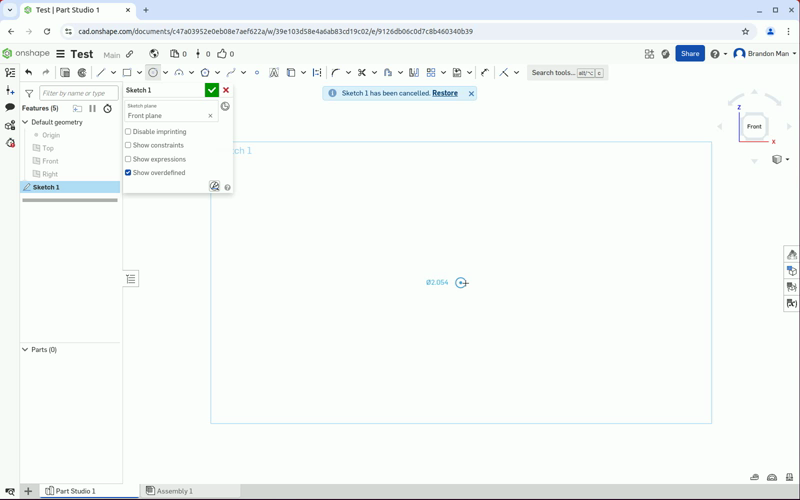
key(esc)
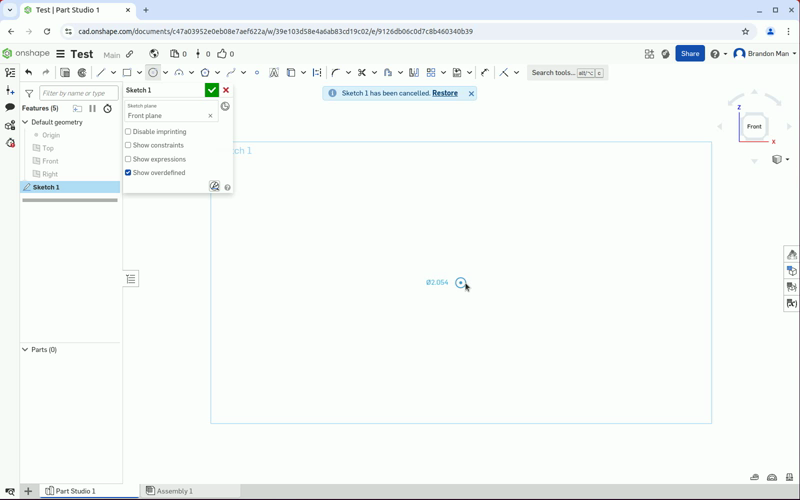
mouse_move(463, 284)
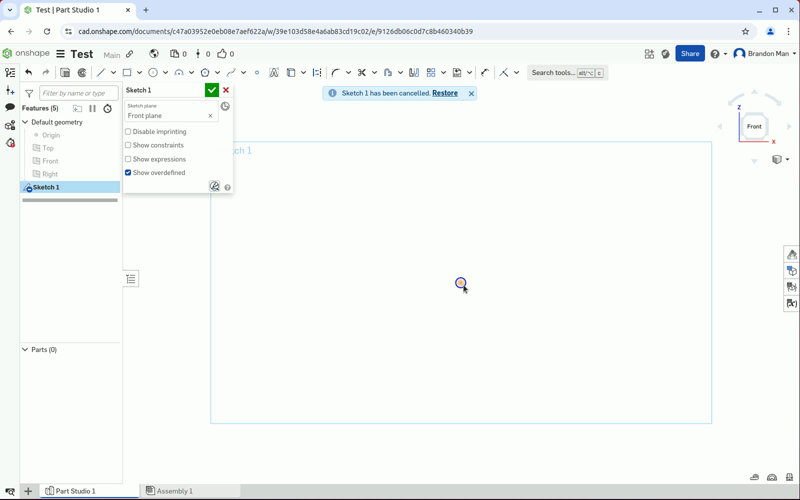
scroll(6)
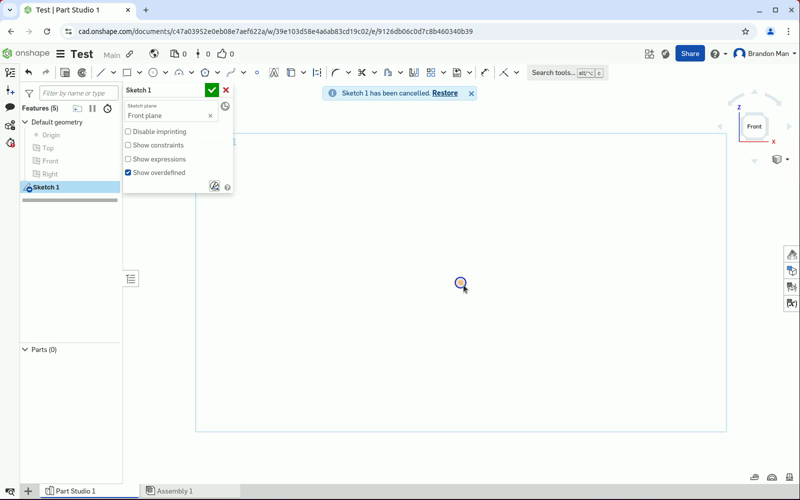
scroll(6)
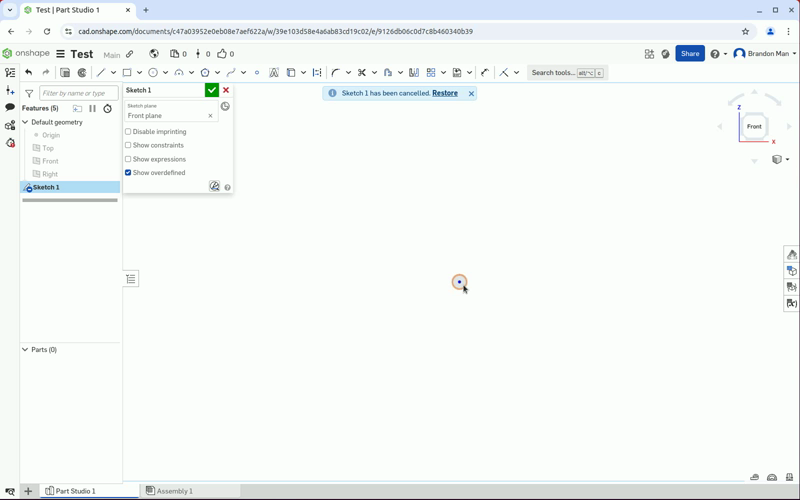
scroll(6)
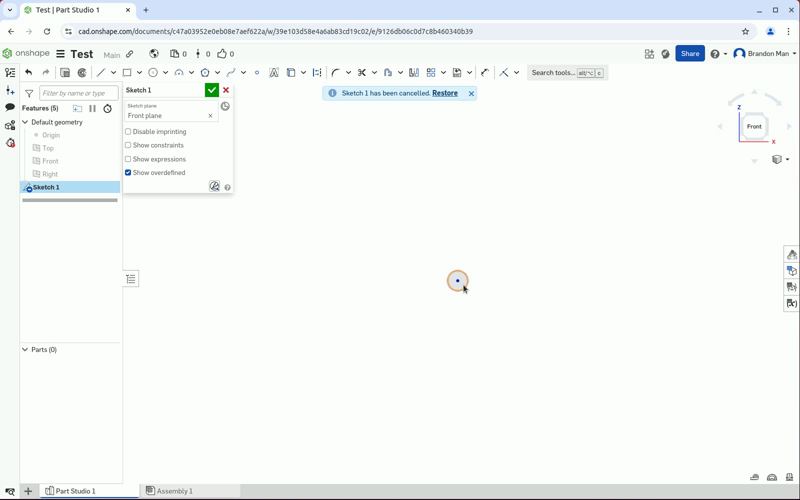
scroll(6)
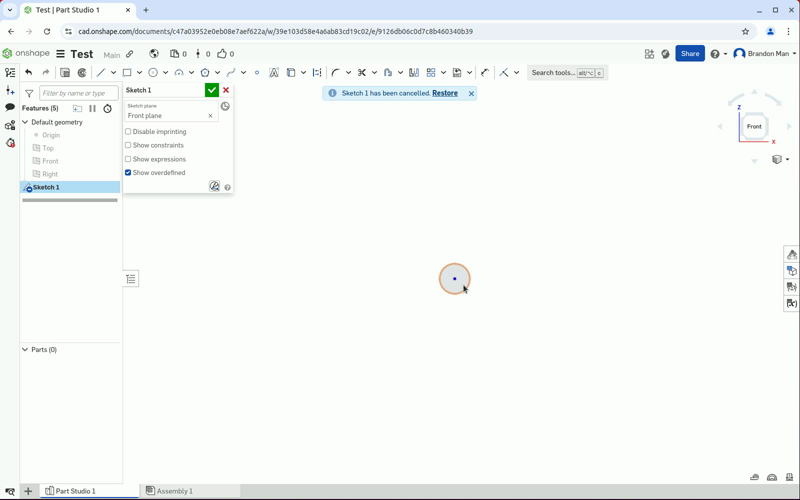
scroll(6)
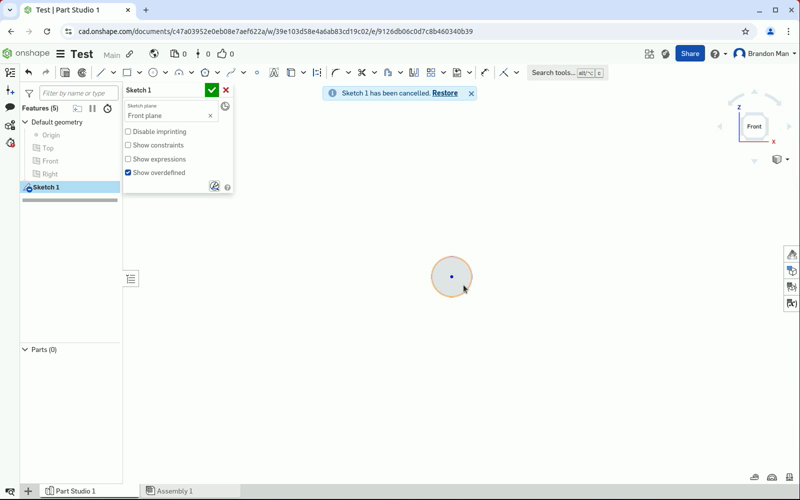
scroll(6)
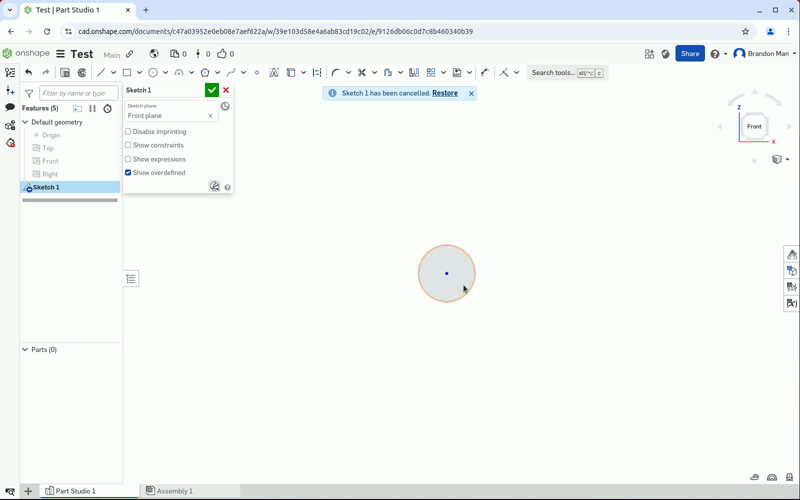
scroll(6)
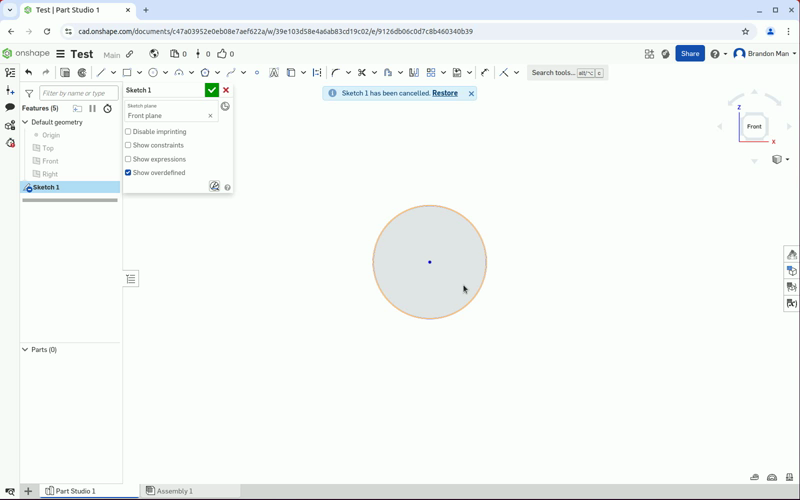
click(463, 284)
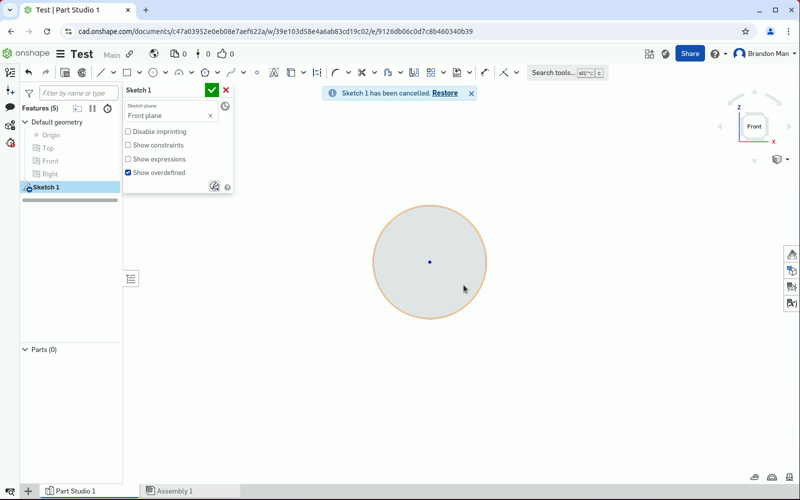
scroll(-6)
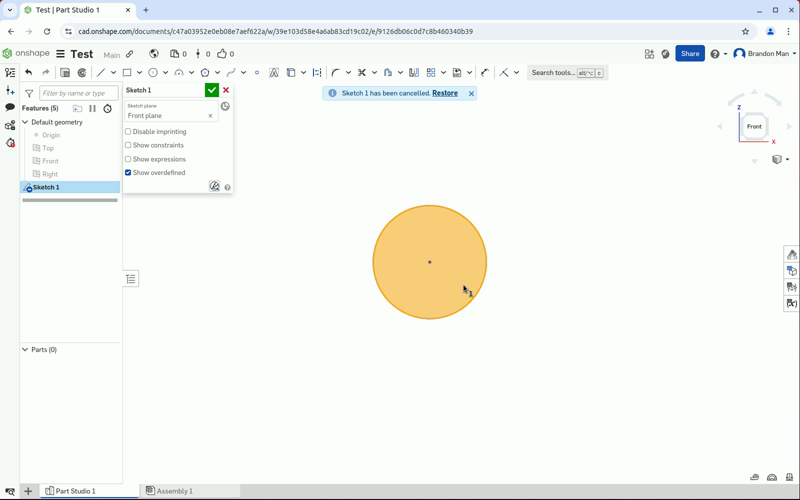
scroll(-6)
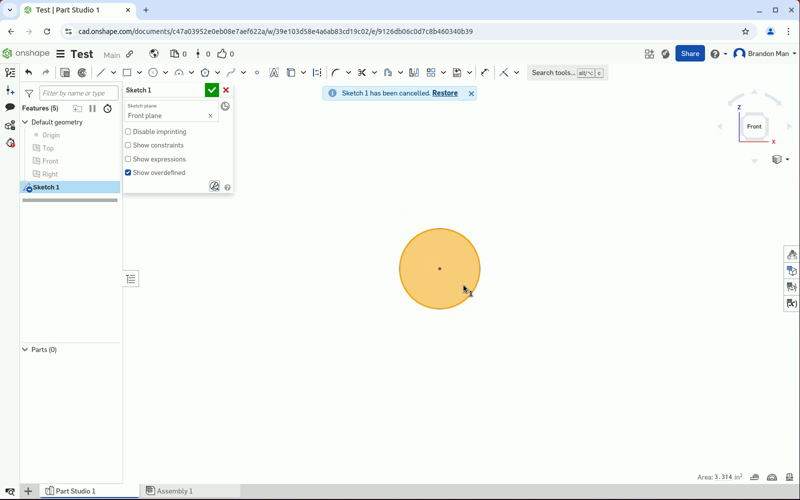
scroll(-6)
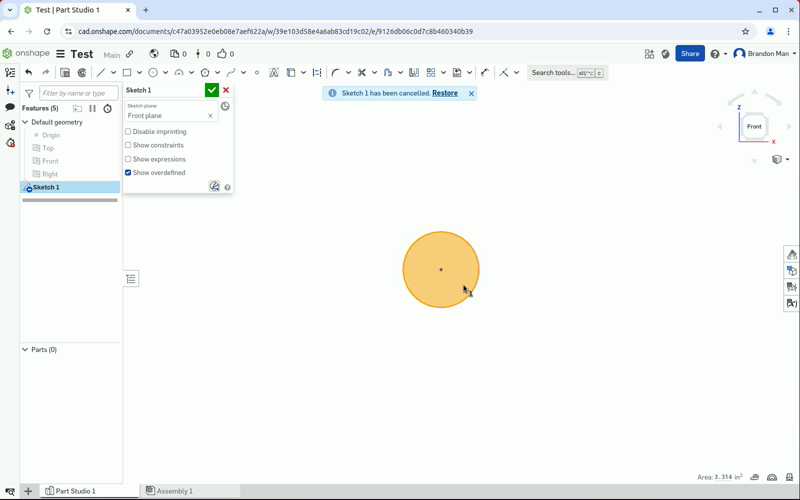
scroll(-6)
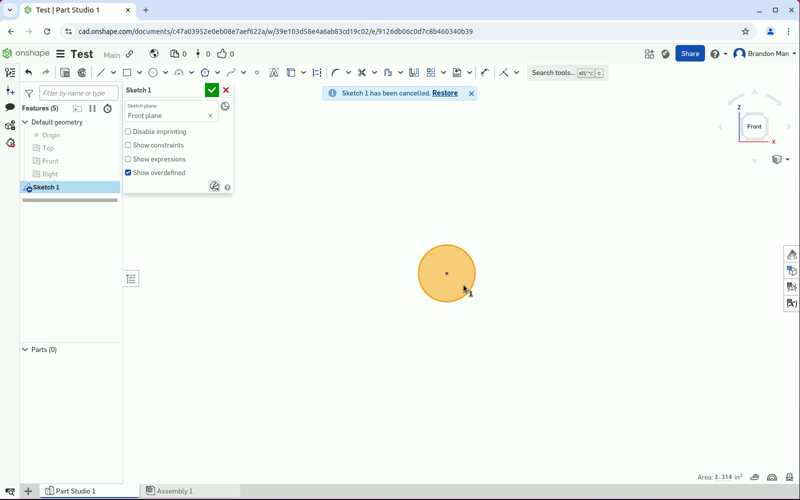
scroll(-6)
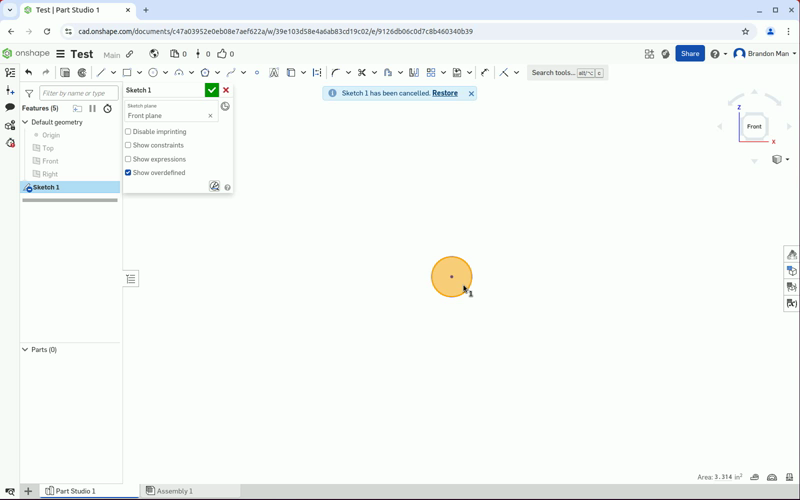
scroll(-6)
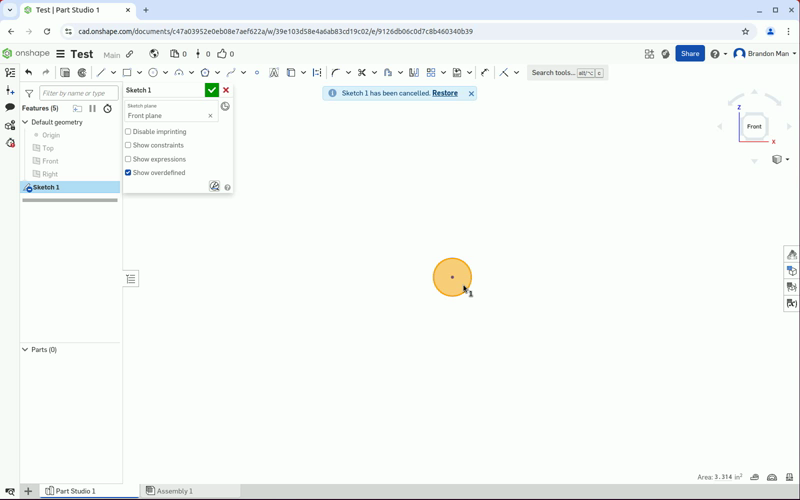
scroll(-6)
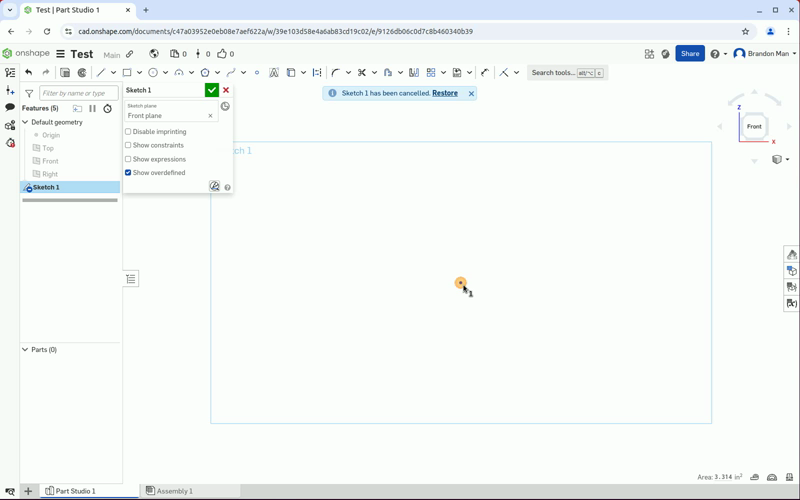
mouse_move(73, 352)
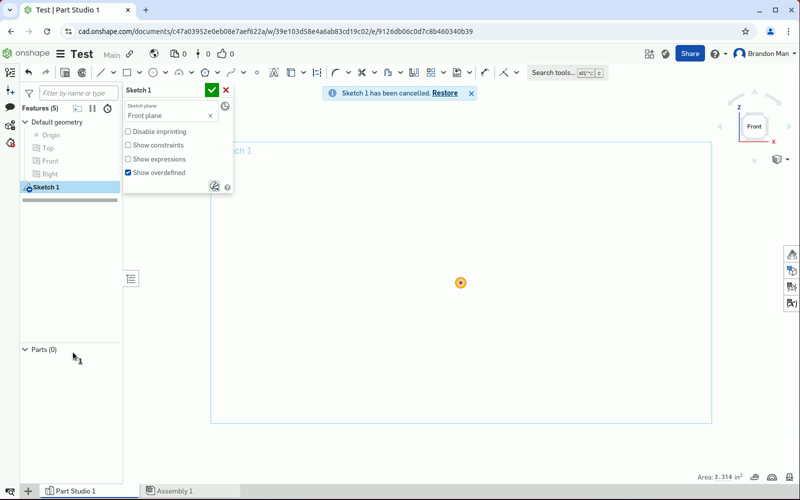
key(shift+y)
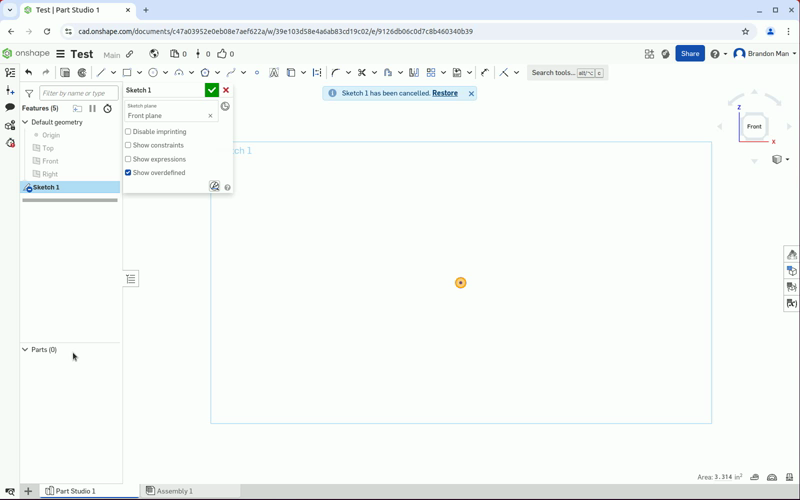
key(shift+e)
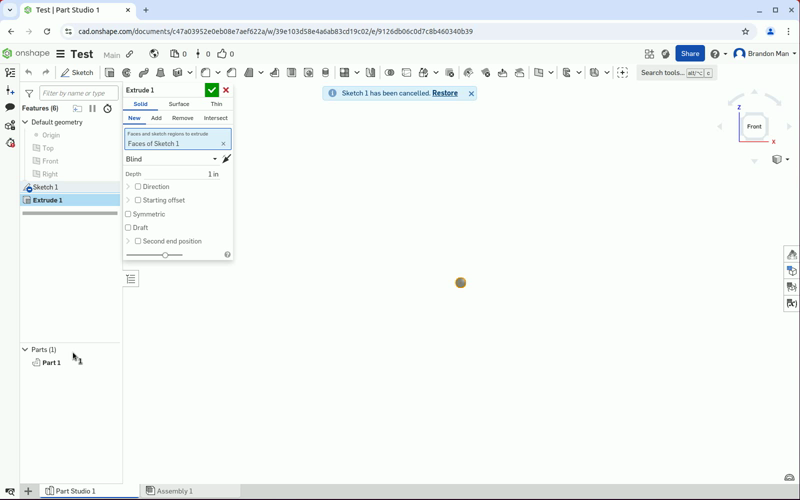
mouse_move(143, 106)
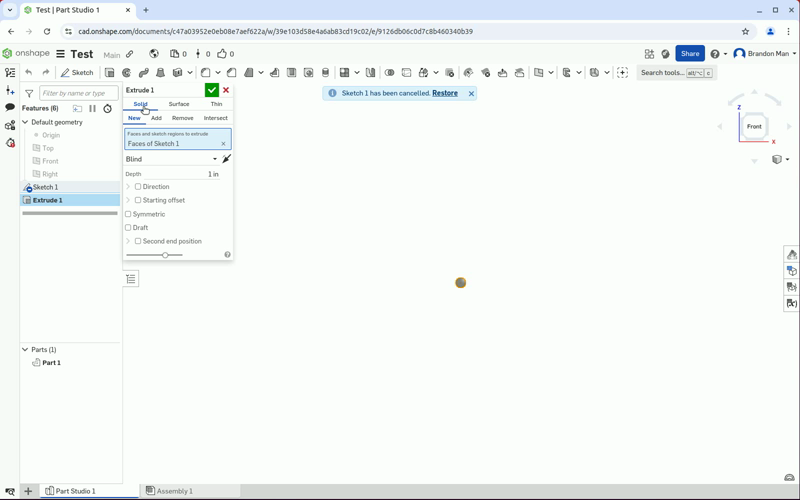
click(143, 106)
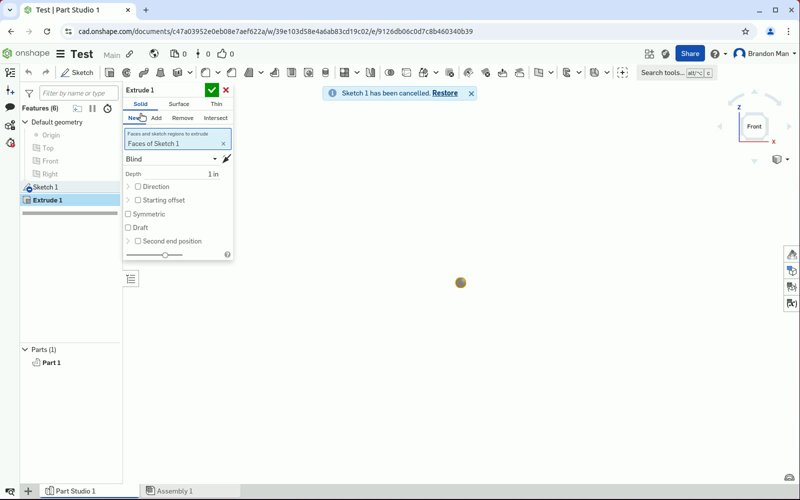
mouse_move(137, 120)
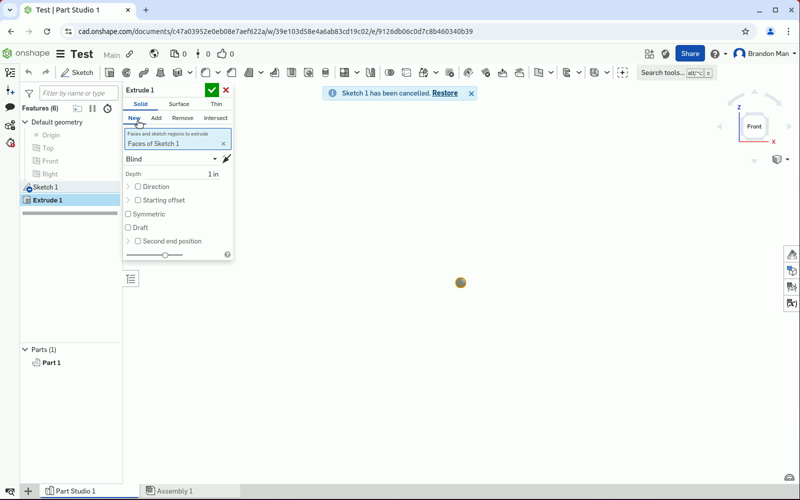
click(137, 120)
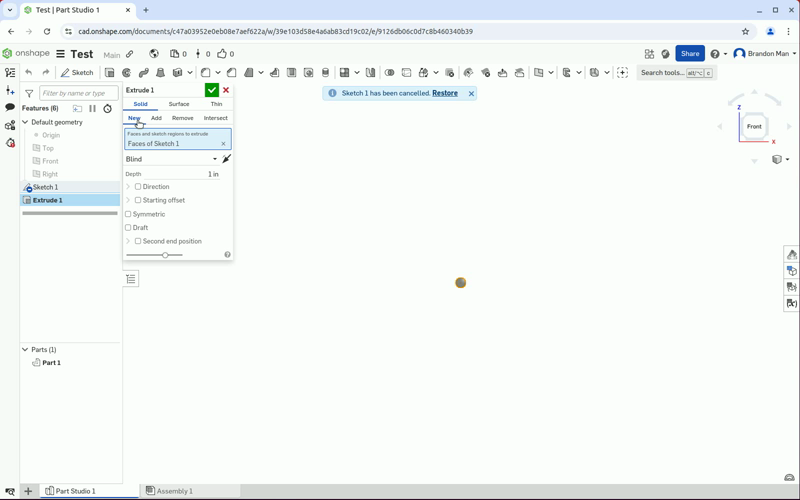
key(tab, 4)
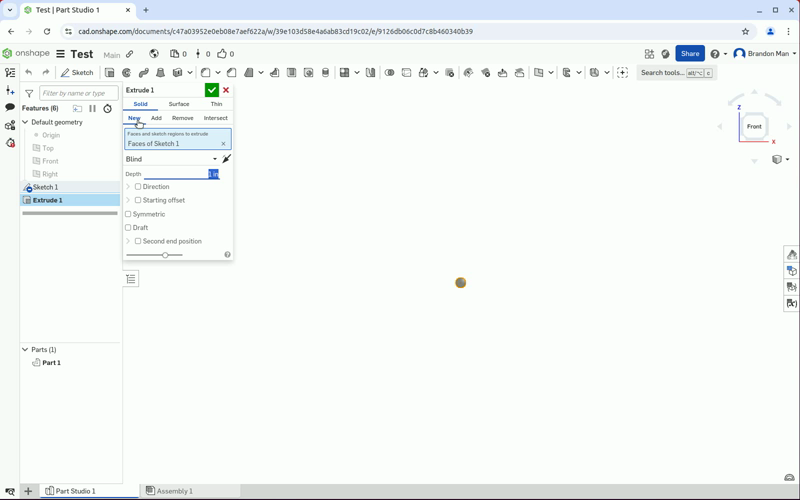
text(23.108)
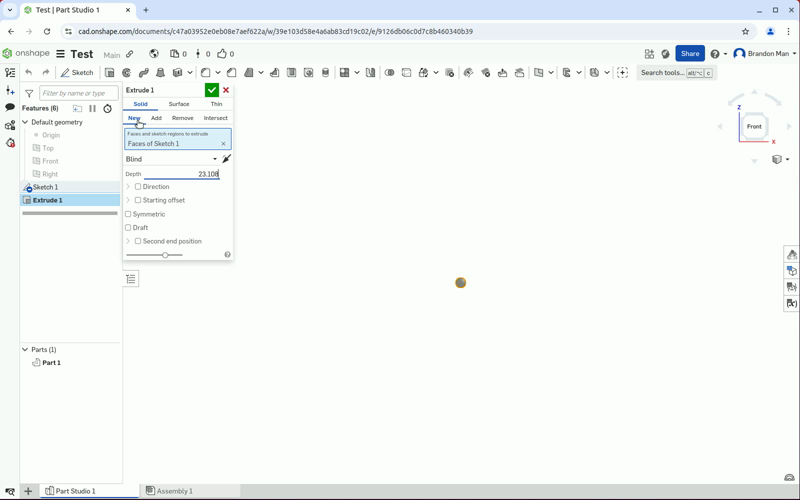
key(enter)
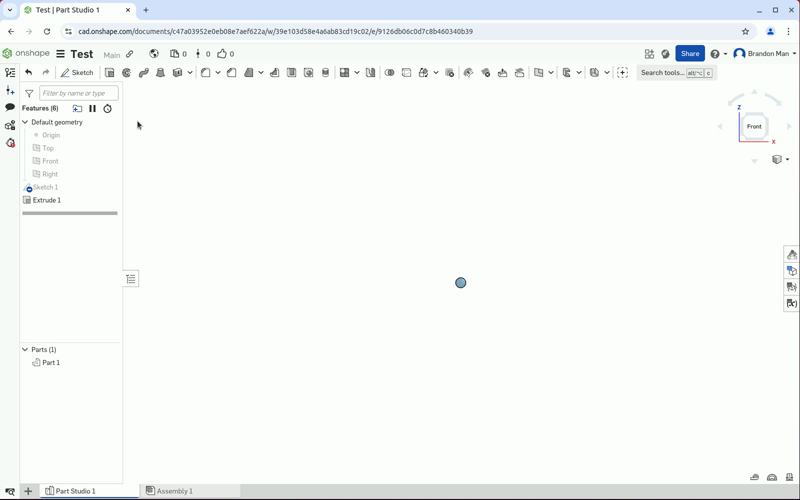
key(shift+h)
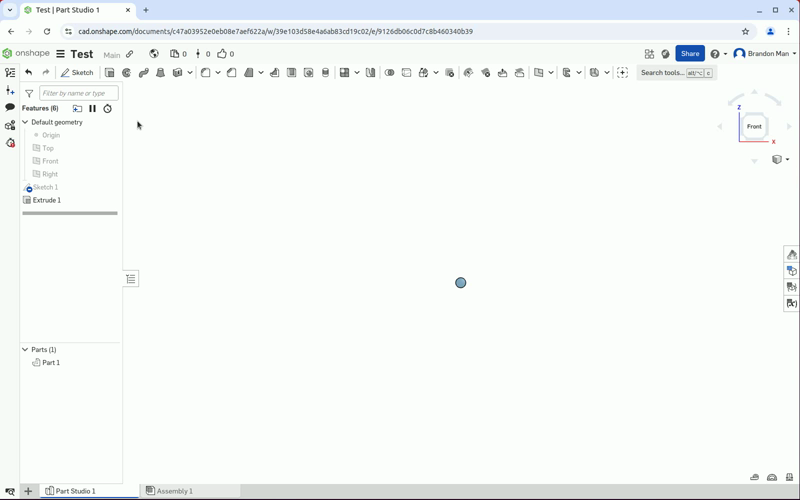
key(shift+h)
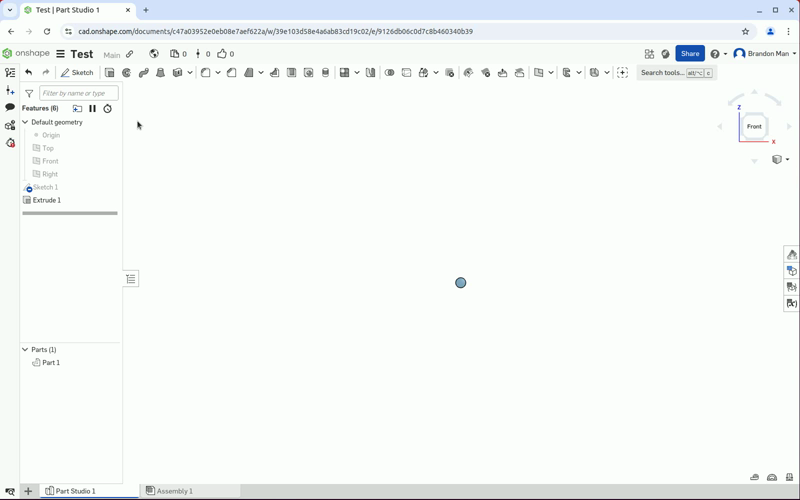
mouse_move(73, 189)
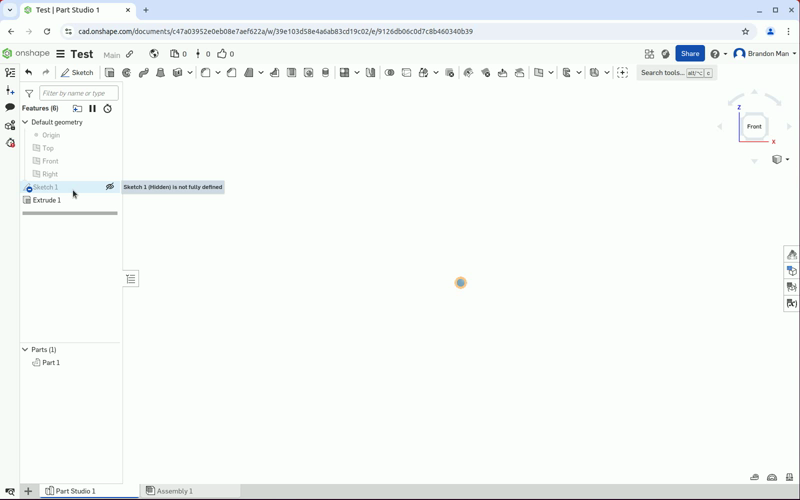
click(73, 189)
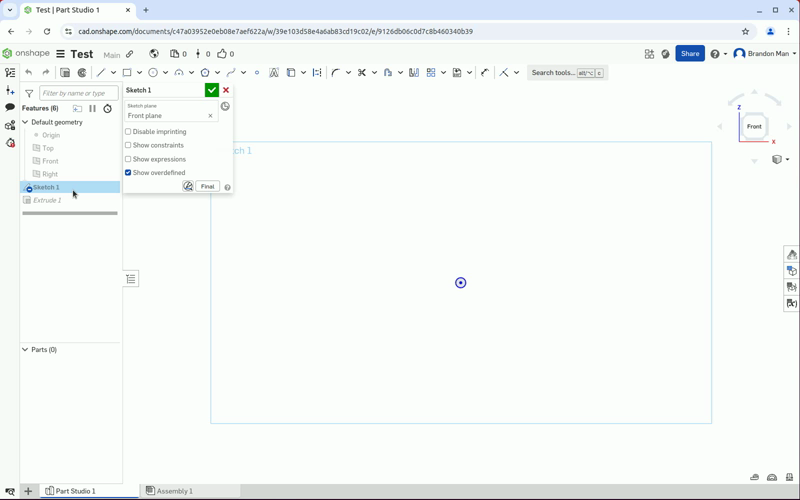
mouse_move(229, 92)
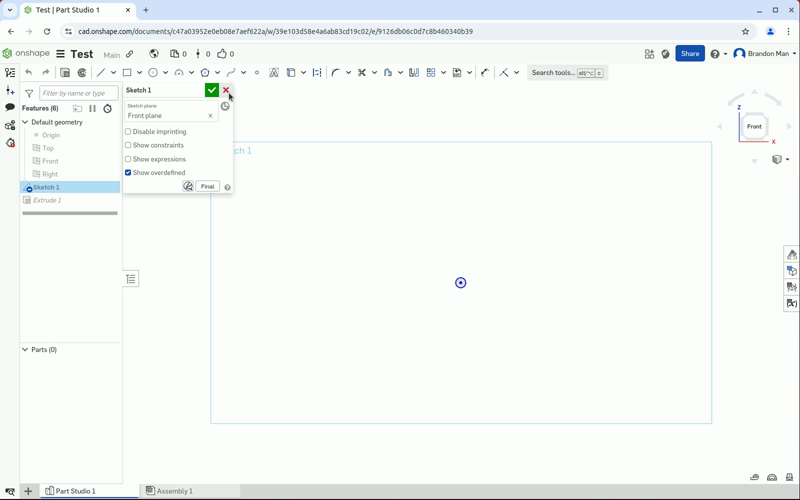
click(229, 92)
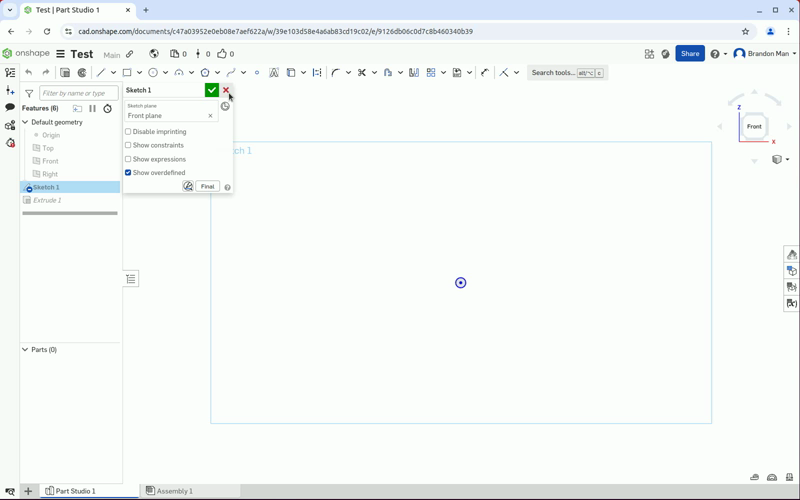
key(shift+s)
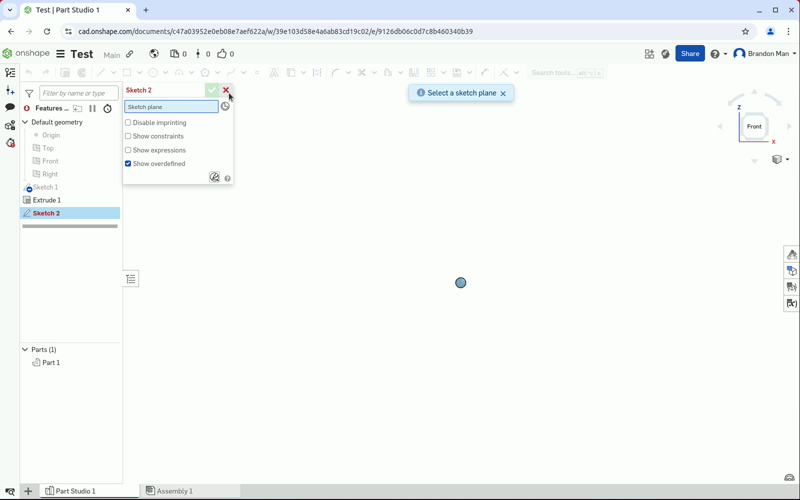
mouse_move(73, 163)
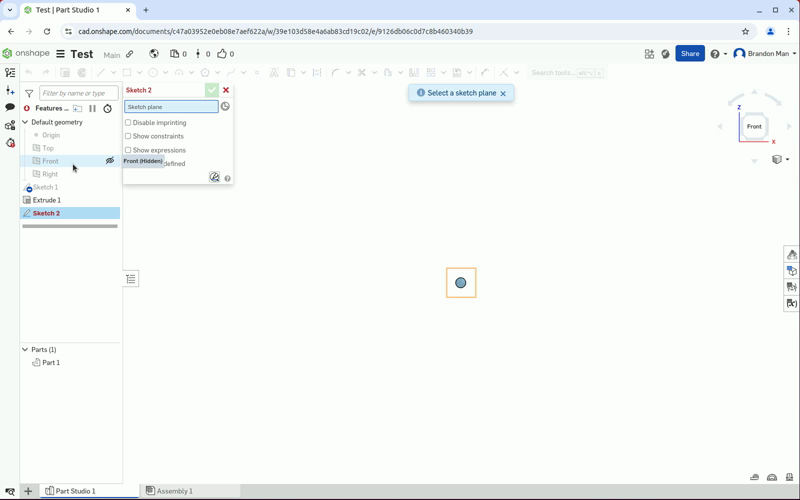
click(73, 163)
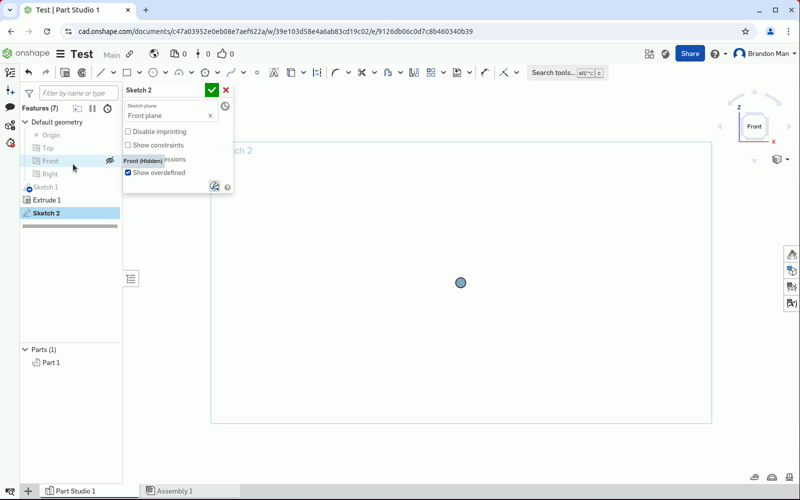
mouse_move(73, 352)
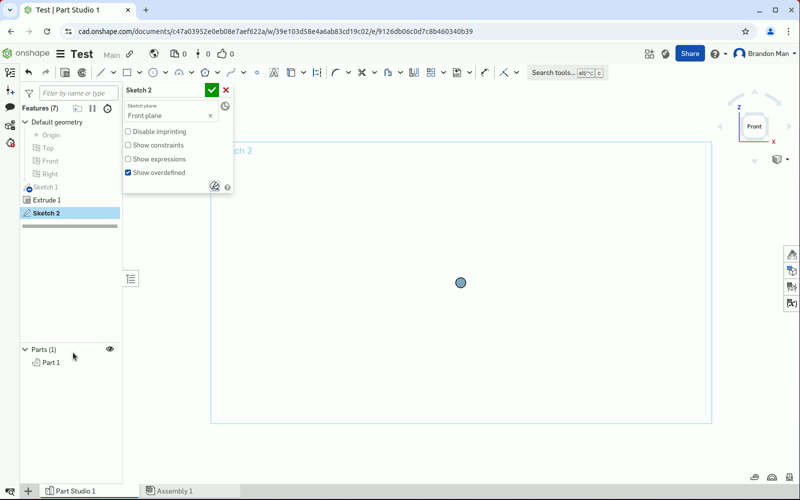
key(y)
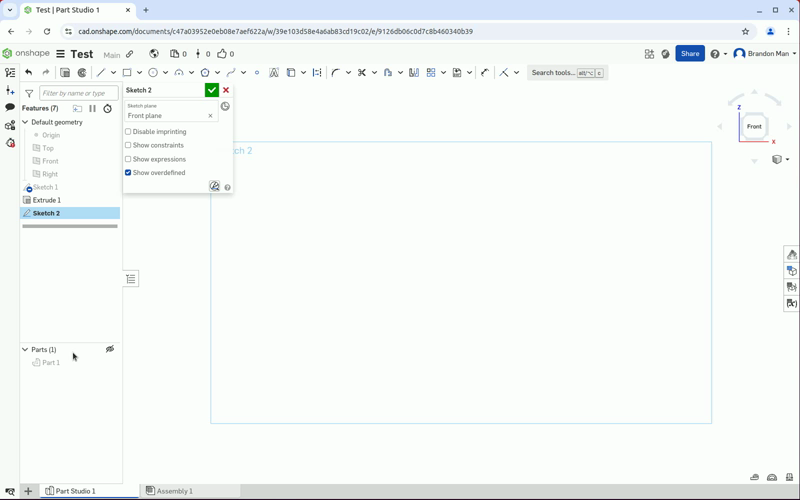
key(c)
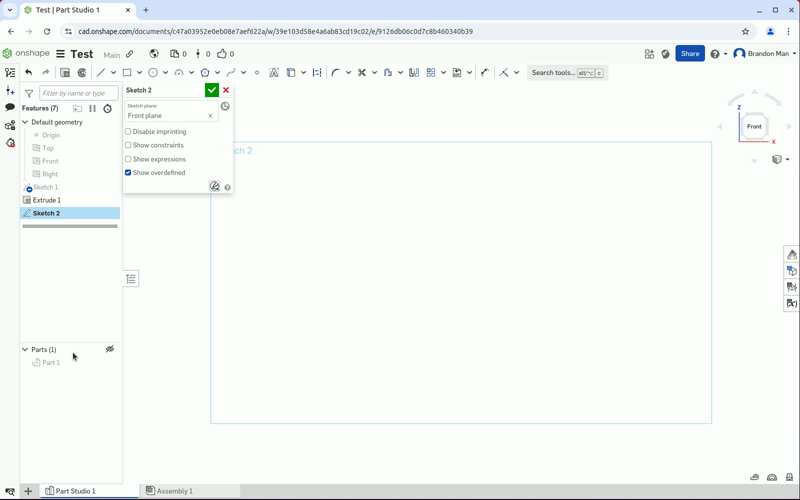
key_down(shift)
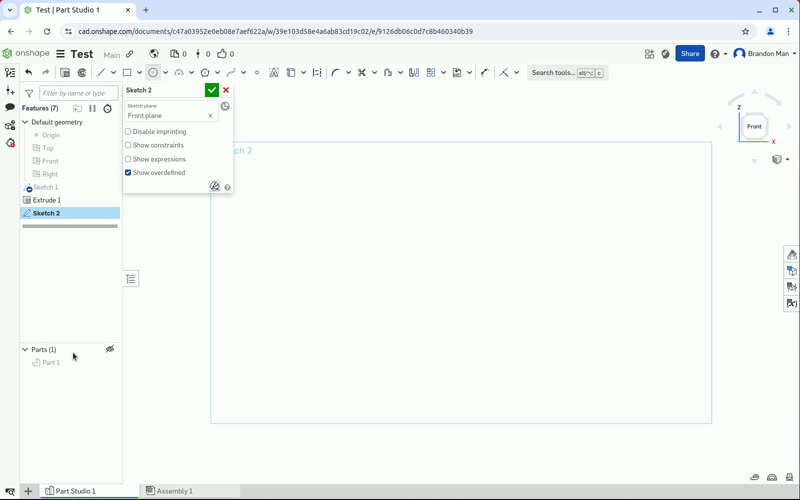
mouse_move(553, 282)
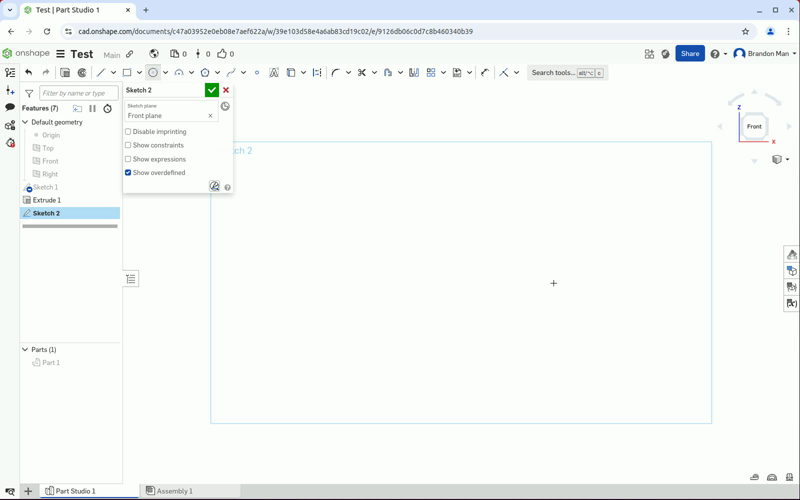
click(553, 282)
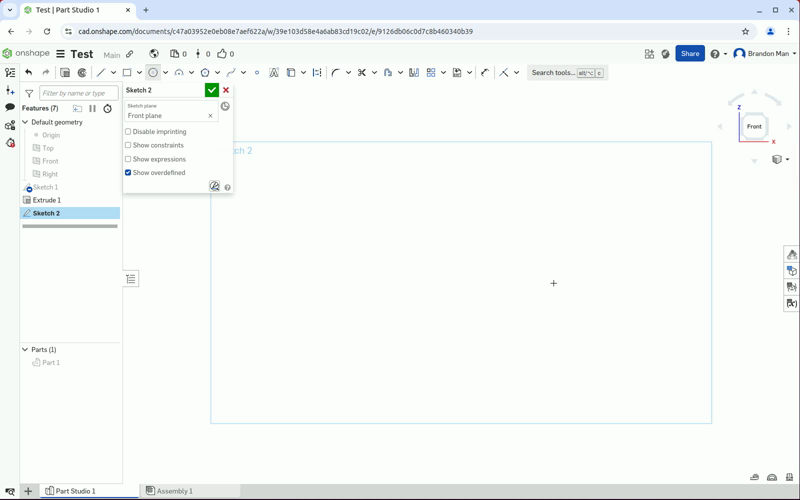
key_up(shift)
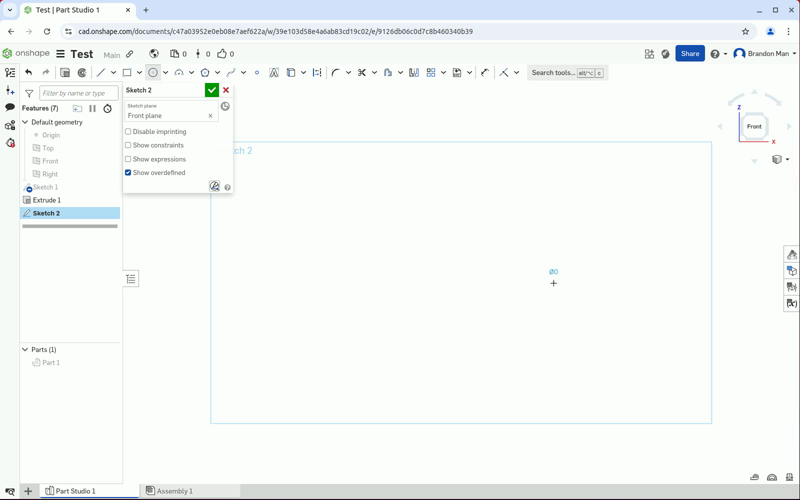
mouse_move(558, 282)
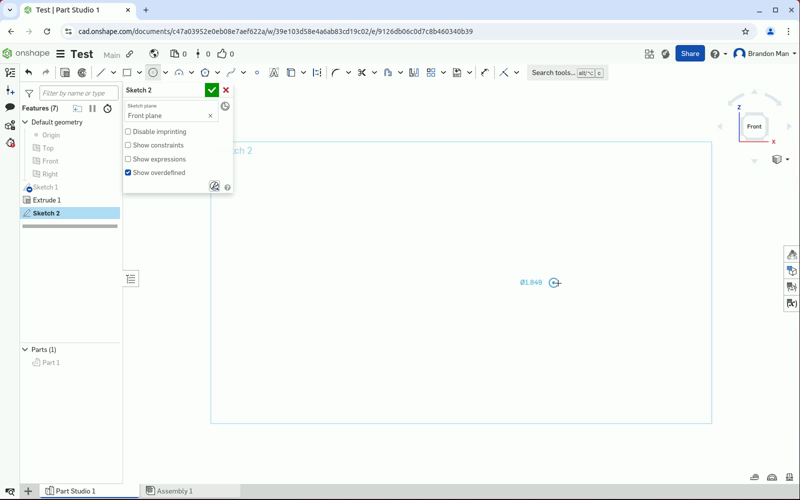
click(558, 282)
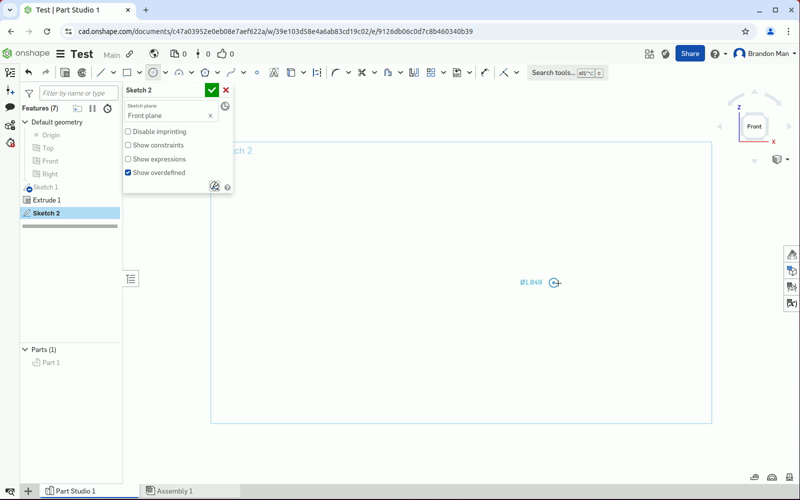
key(esc)
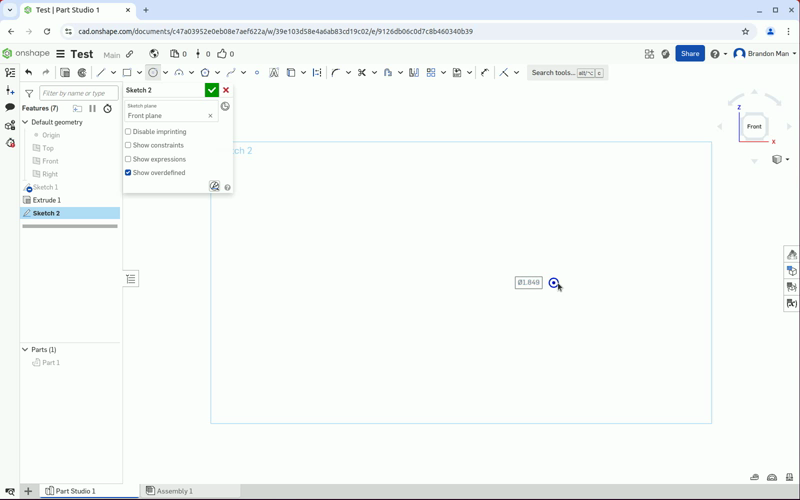
mouse_move(551, 284)
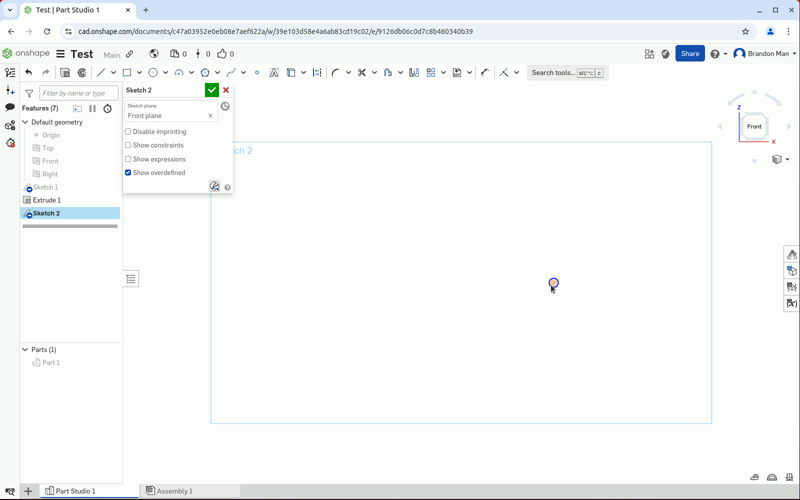
scroll(6)
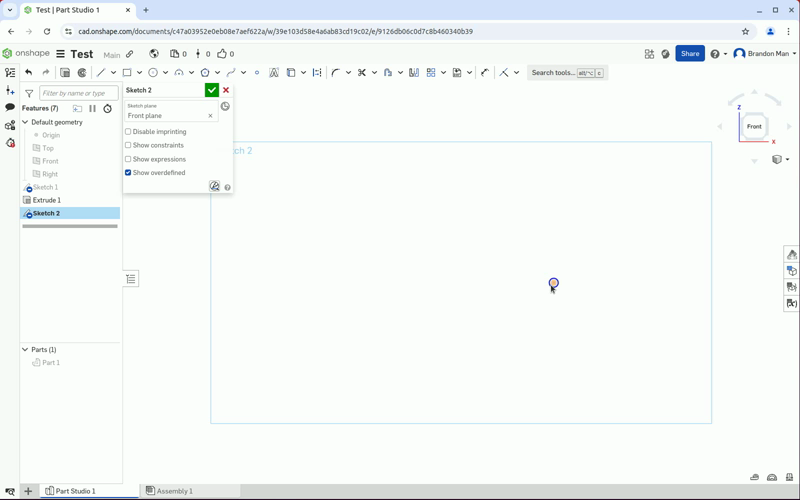
scroll(6)
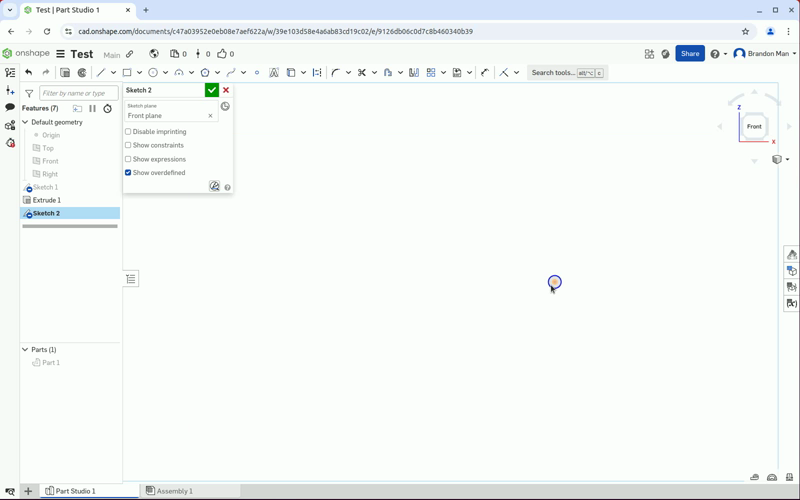
scroll(6)
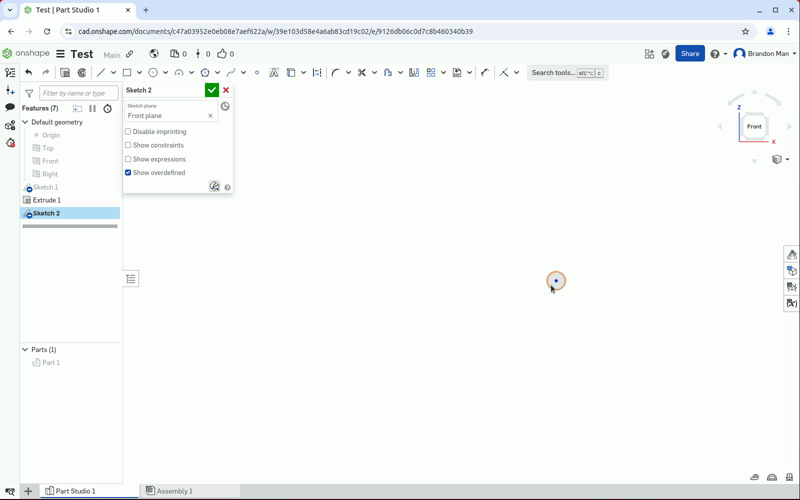
scroll(6)
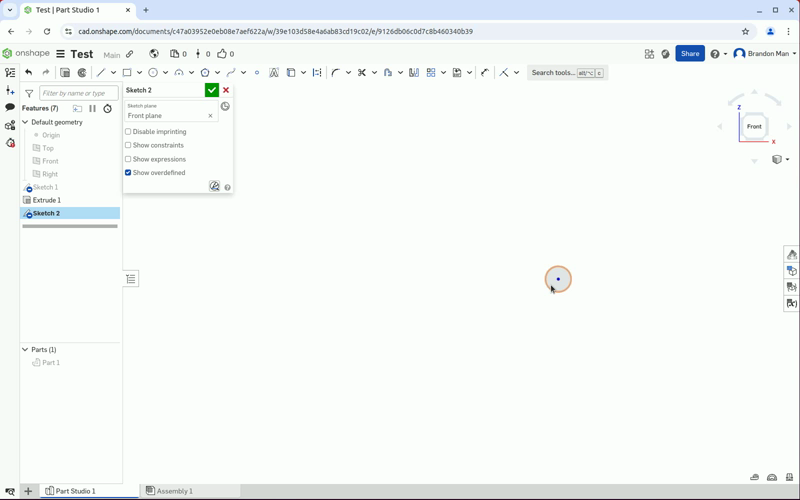
scroll(6)
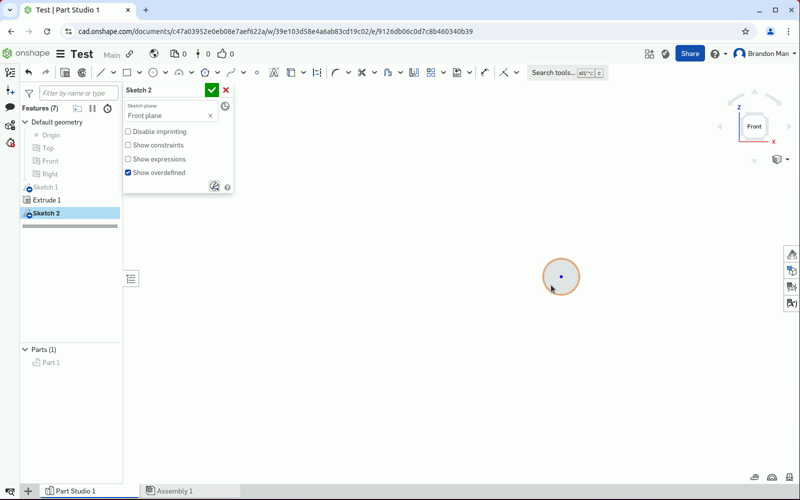
scroll(6)
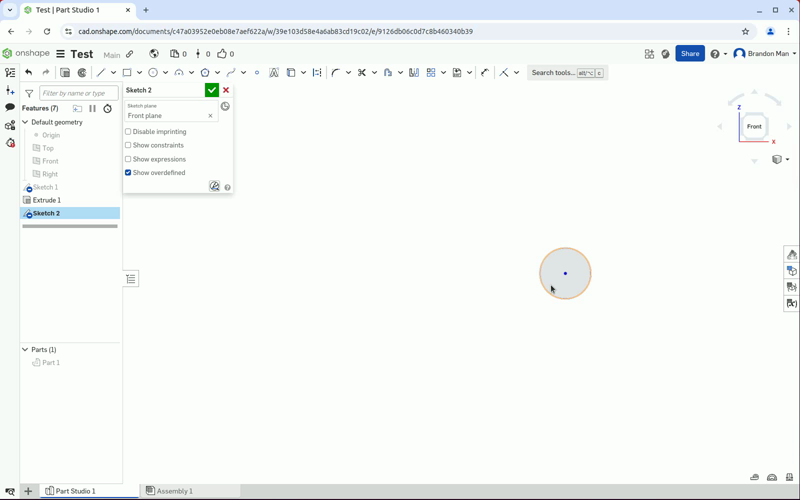
scroll(6)
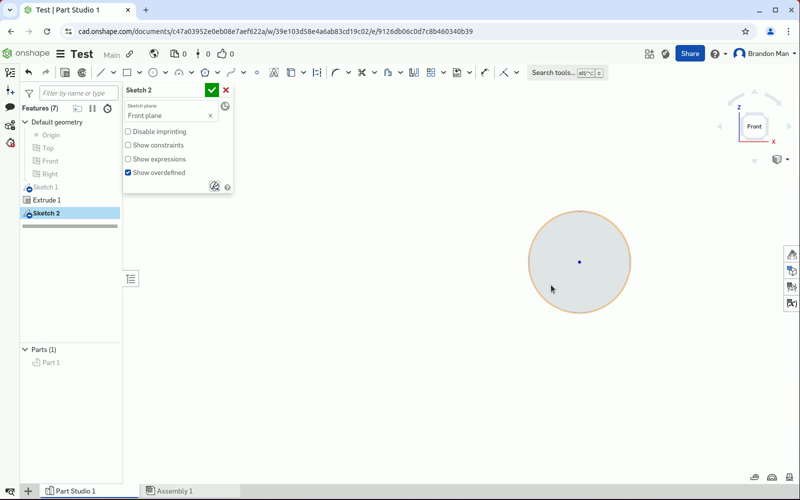
click(551, 284)
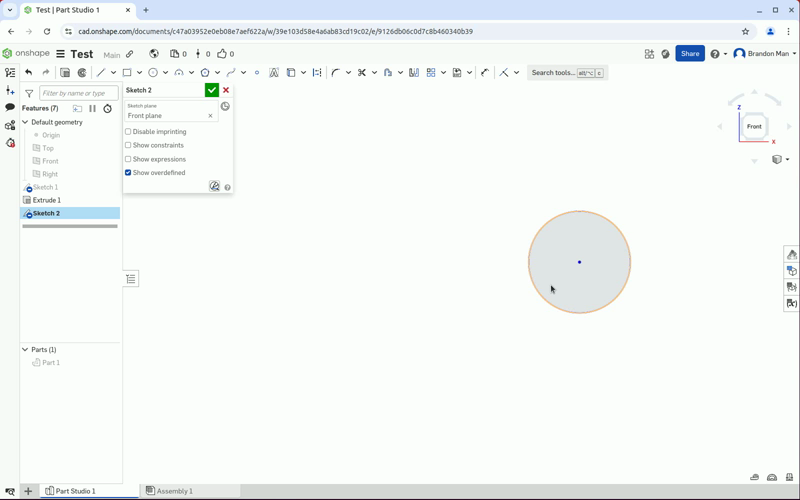
scroll(-6)
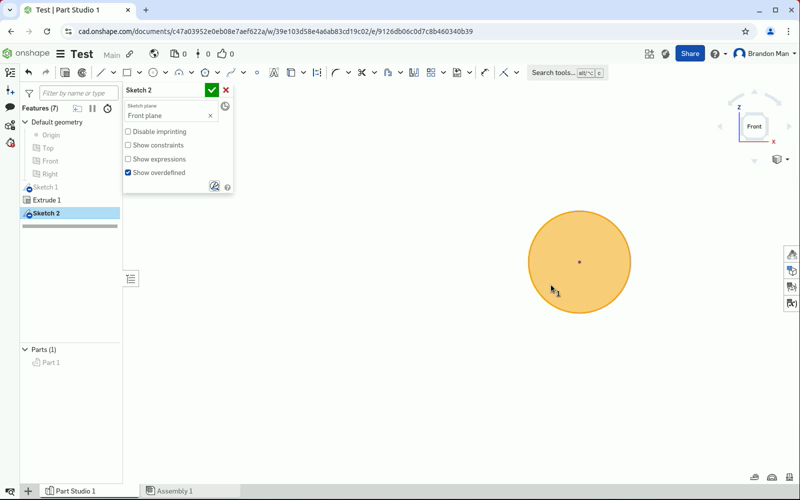
scroll(-6)
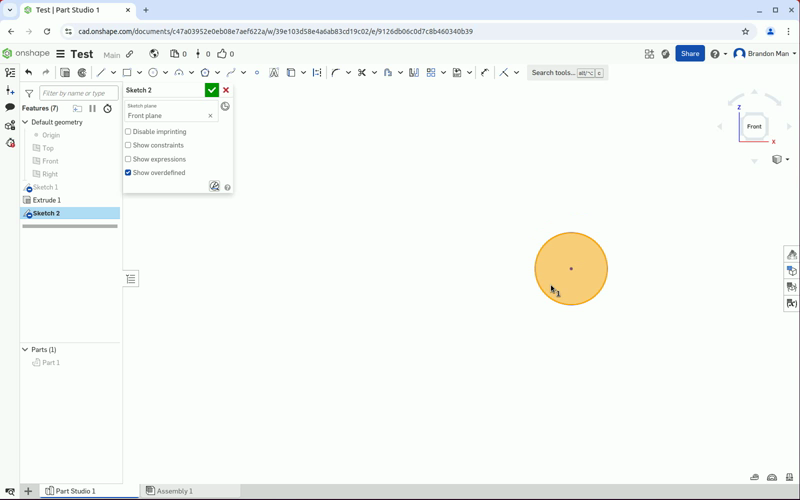
scroll(-6)
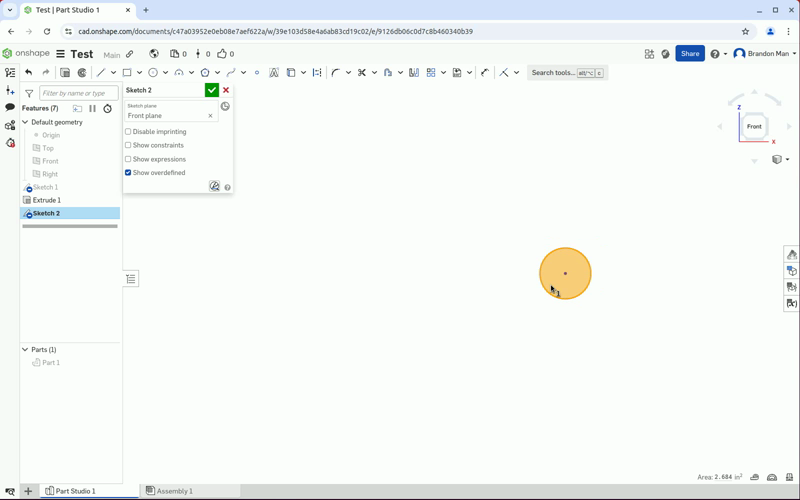
scroll(-6)
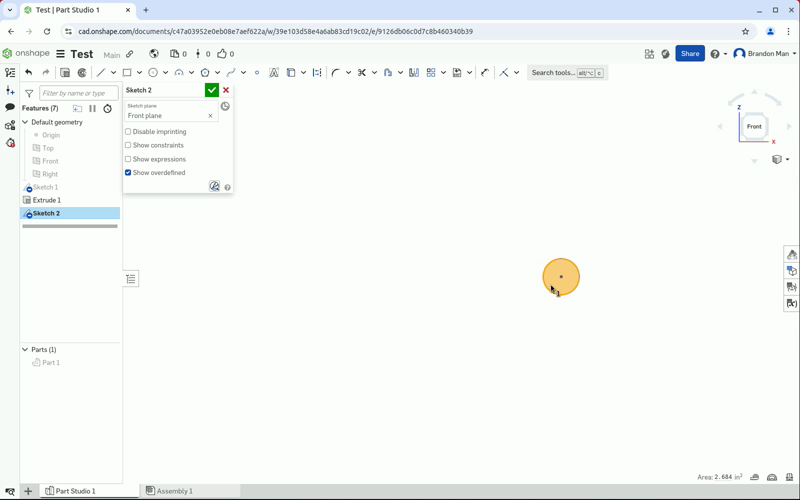
scroll(-6)
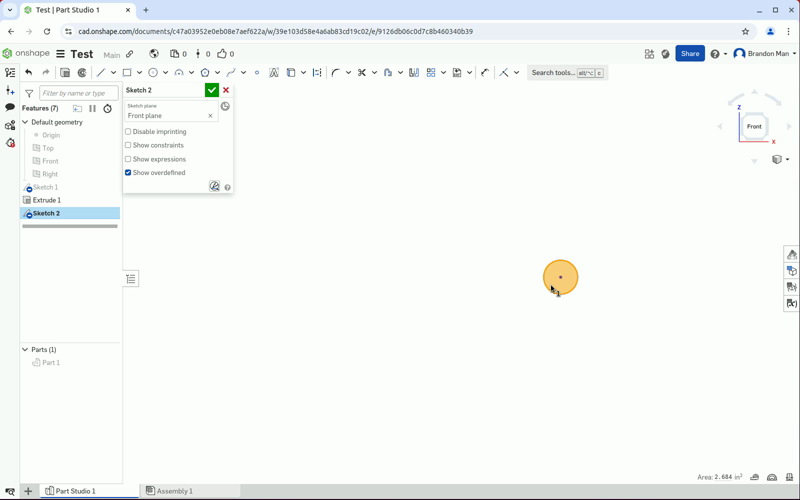
scroll(-6)
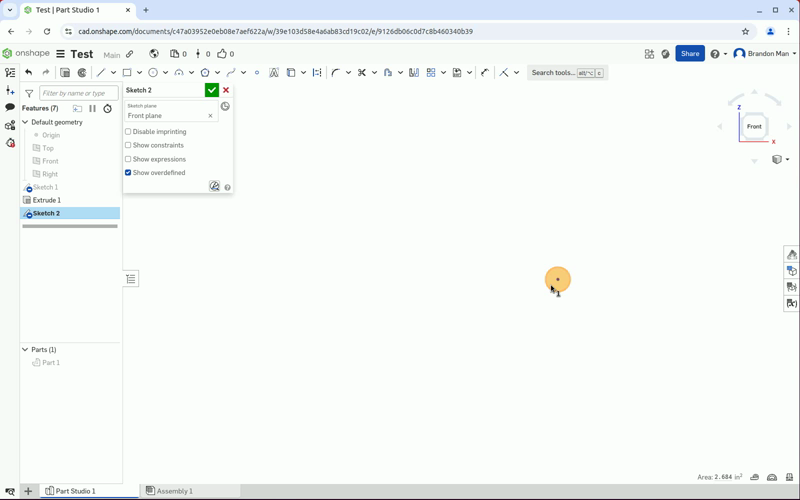
scroll(-6)
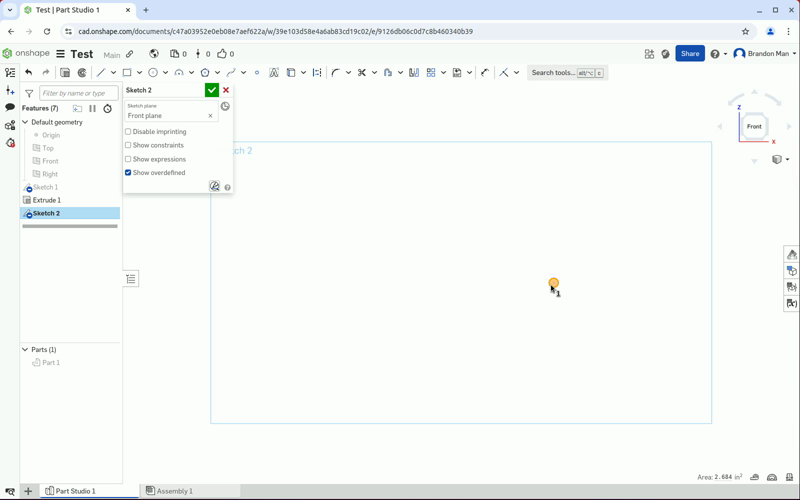
mouse_move(73, 352)
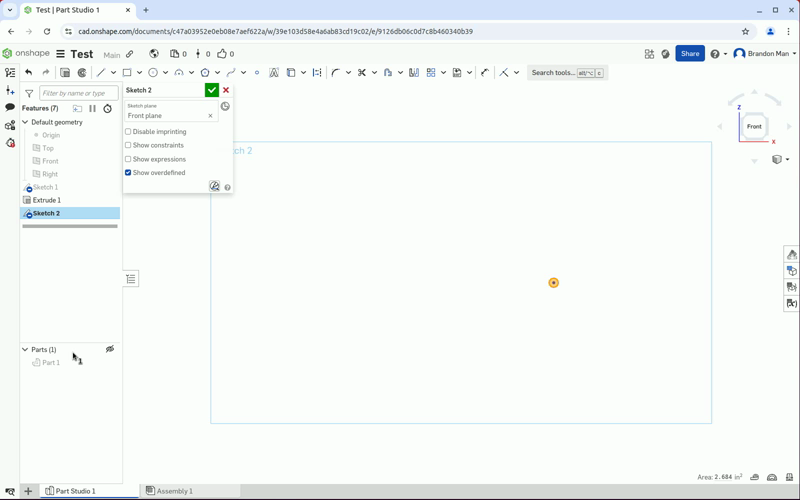
key(shift+y)
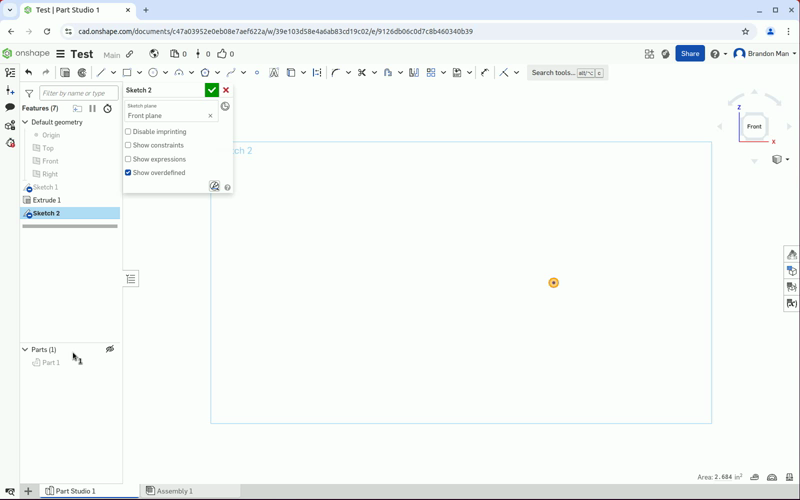
key(shift+e)
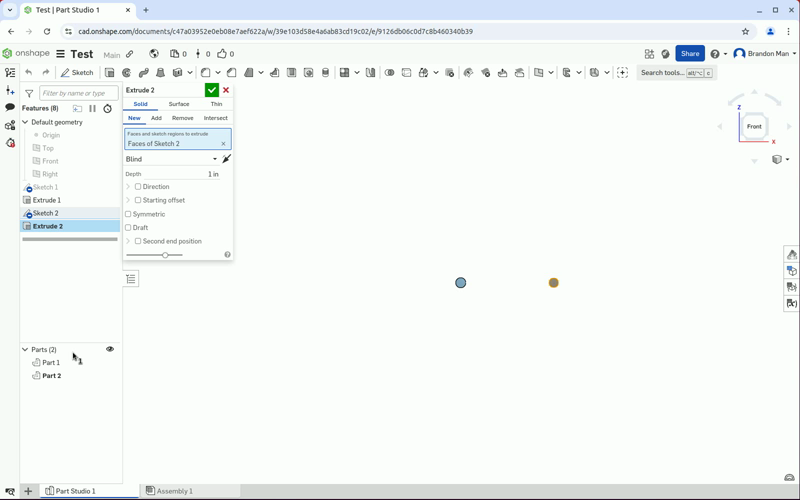
mouse_move(143, 106)
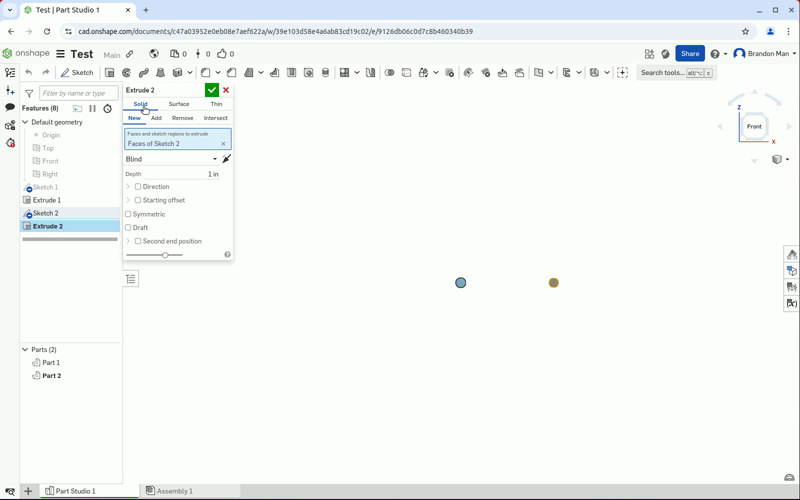
click(143, 106)
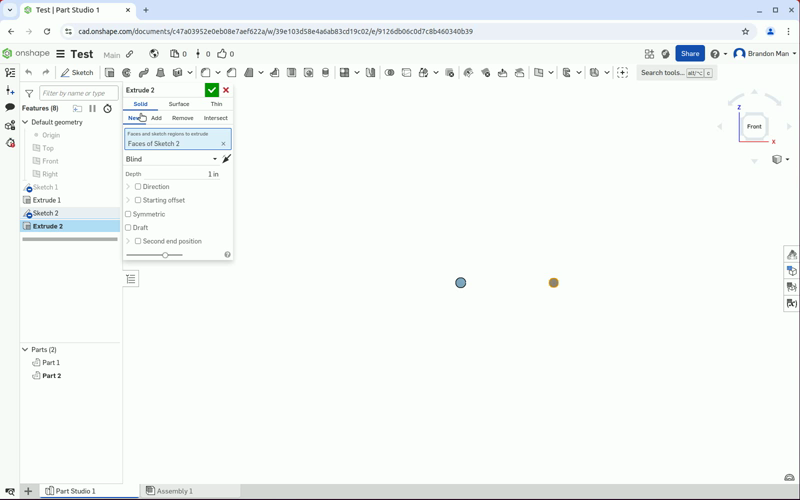
mouse_move(137, 120)
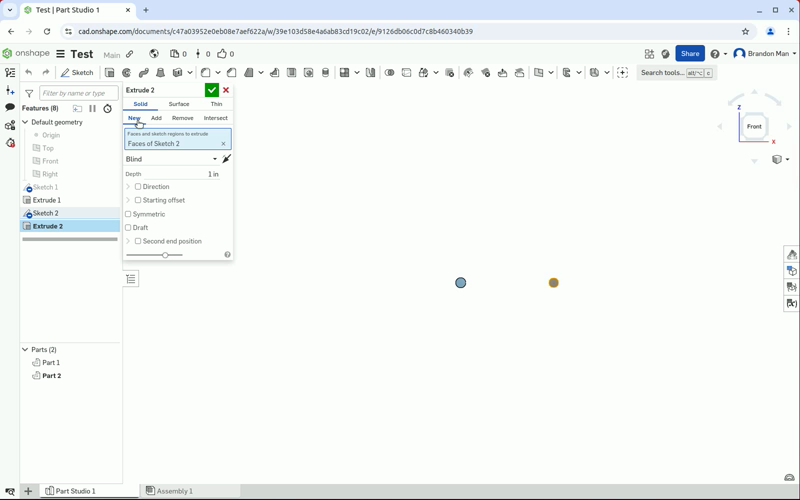
click(137, 120)
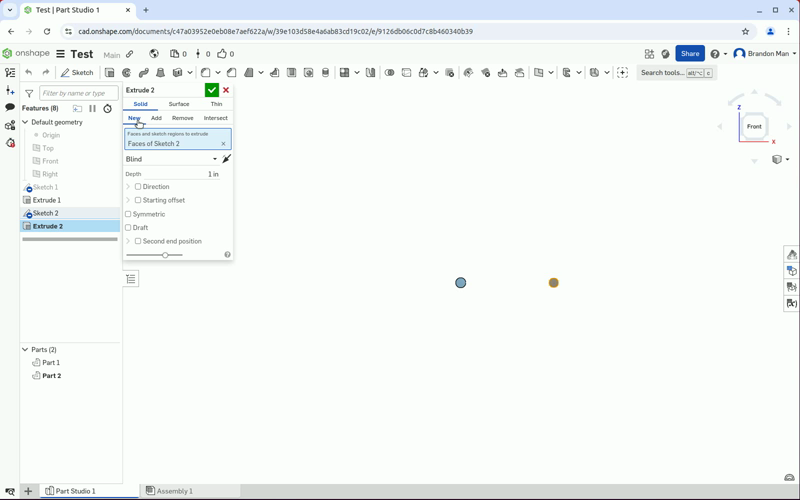
key(tab, 4)
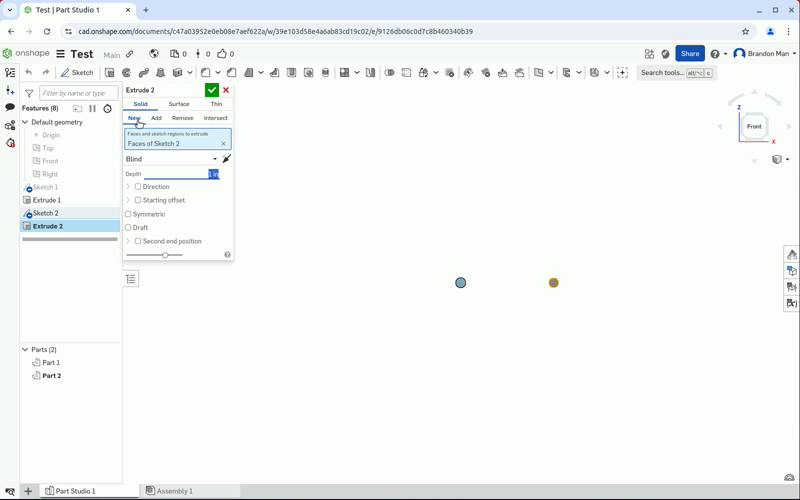
text(19.979)
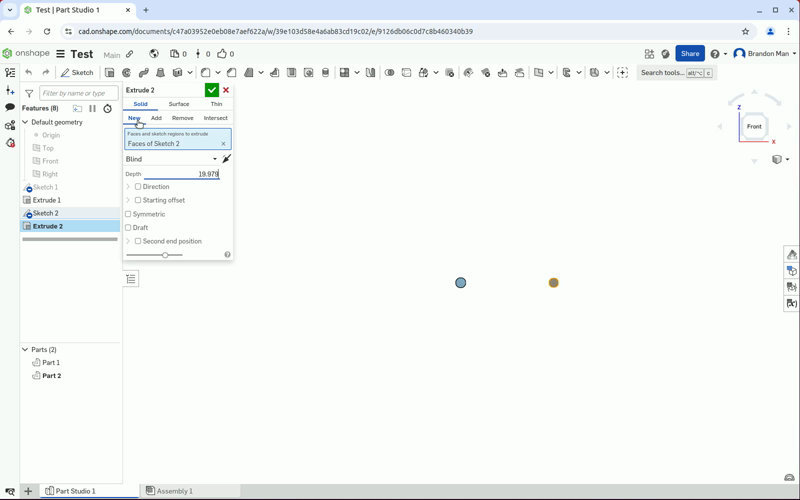
key(enter)
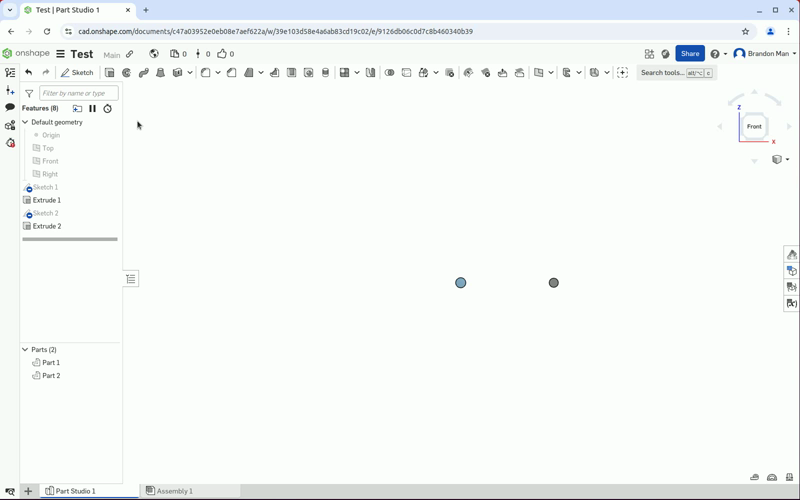
key(shift+h)
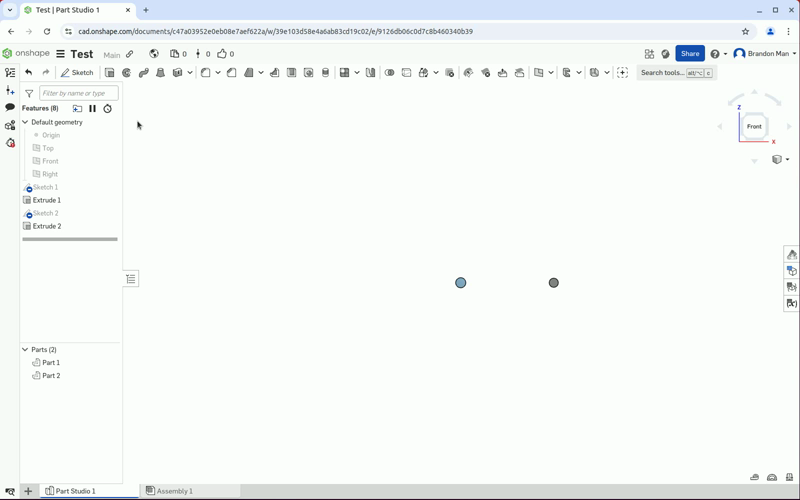
key(shift+h)
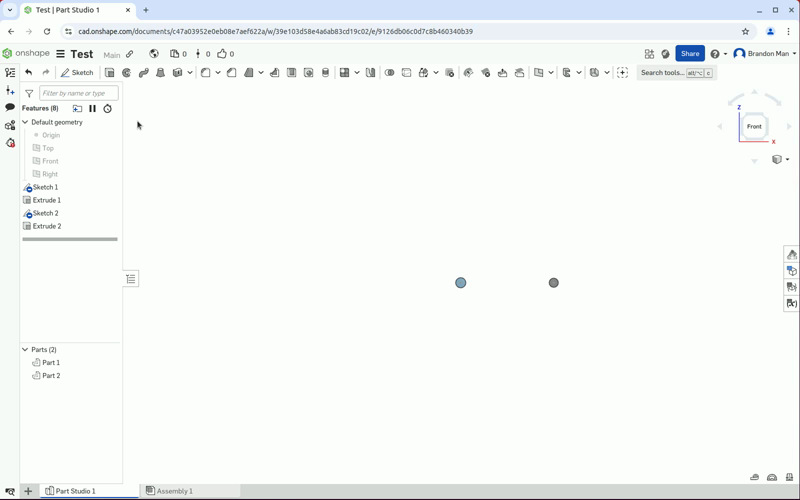
key(shift+7)
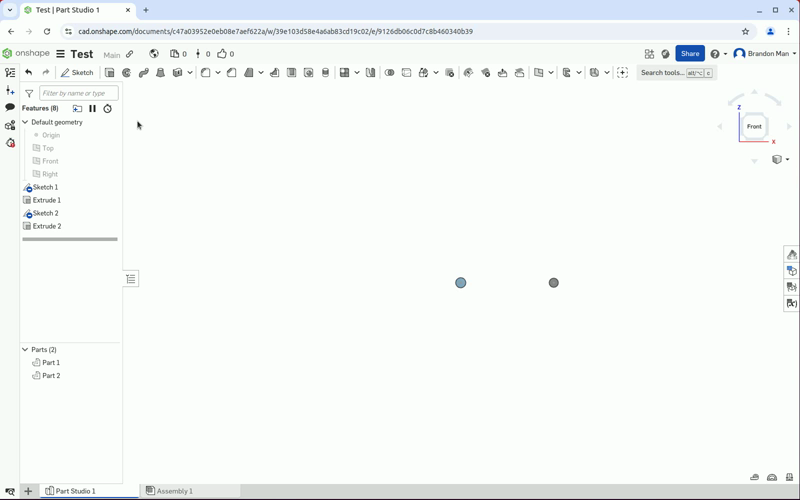
key(left, 2)
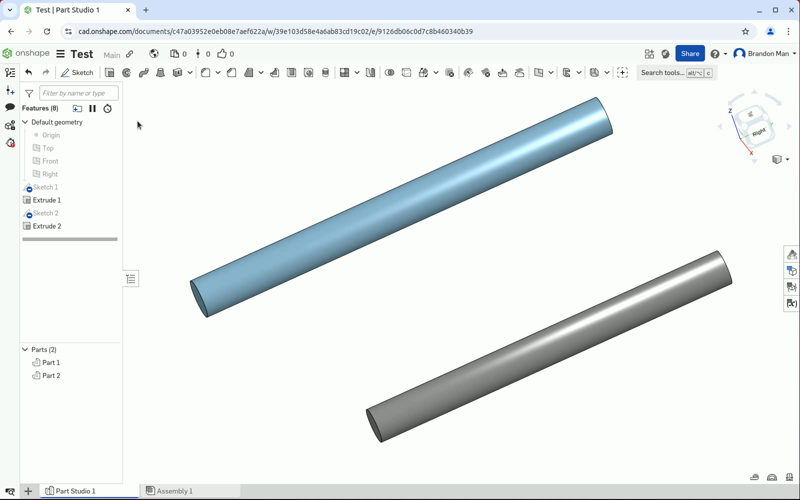
key(down, 2)
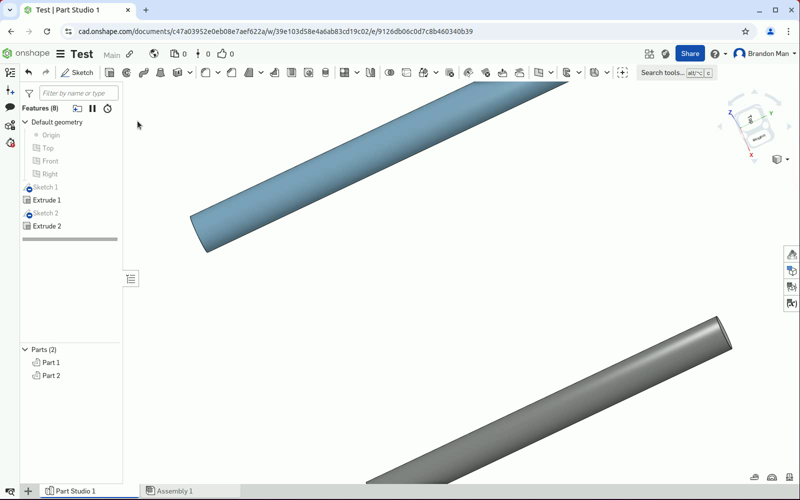
key(up, 2)
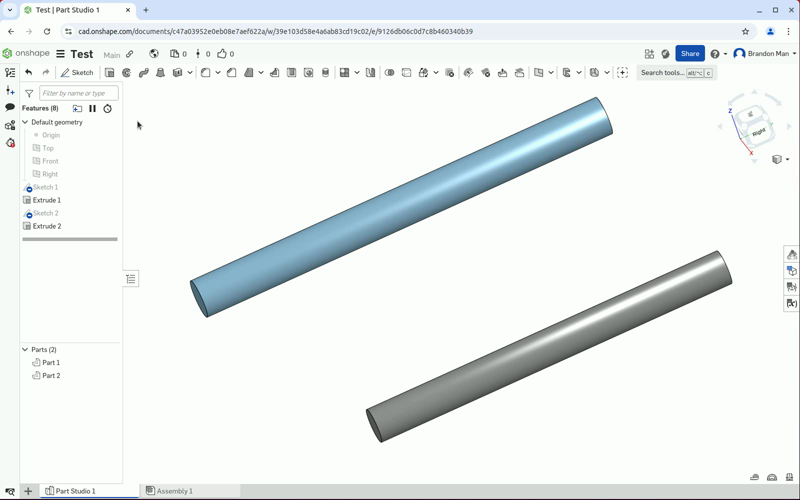
key(right, 2)
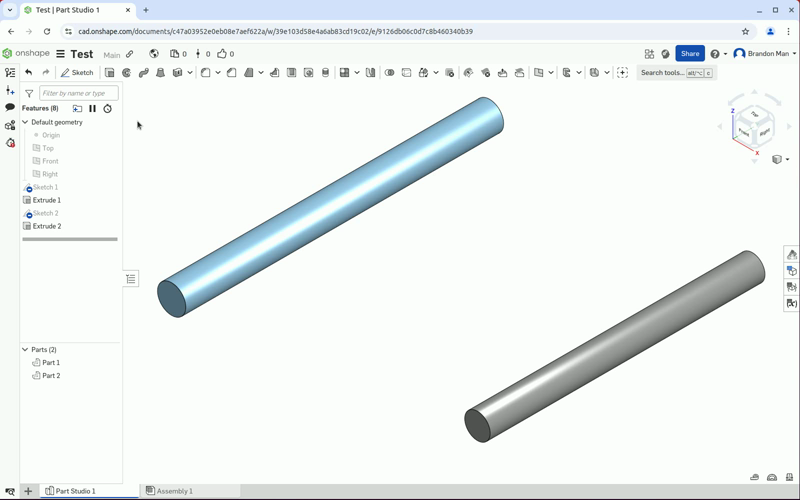
mouse_move(73, 189)
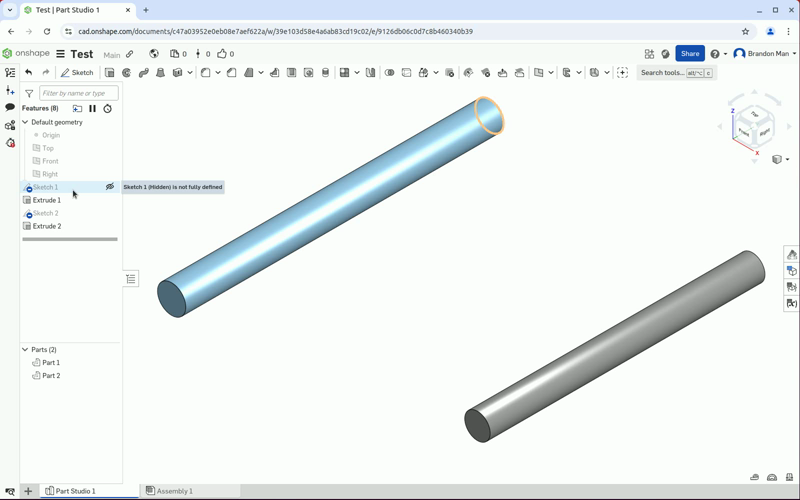
click(73, 189)